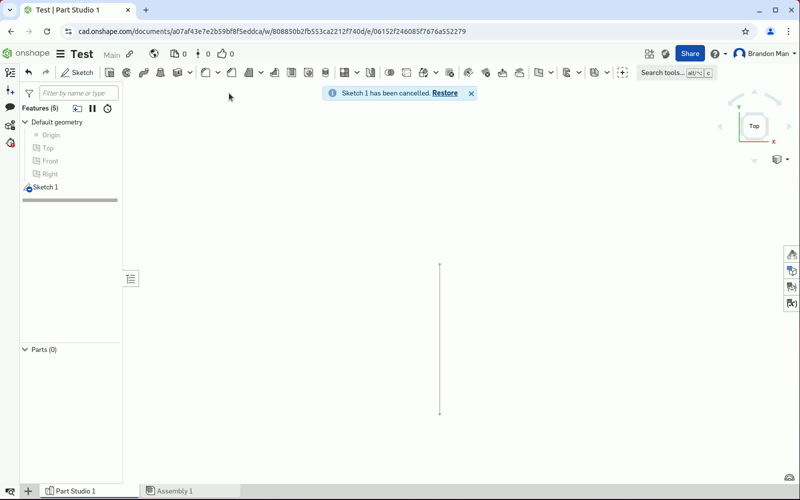
key(shift+h)
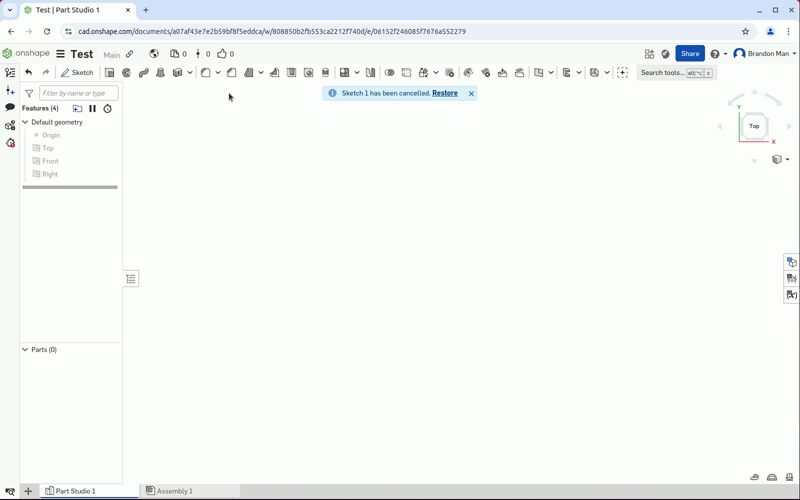
mouse_move(73, 352)
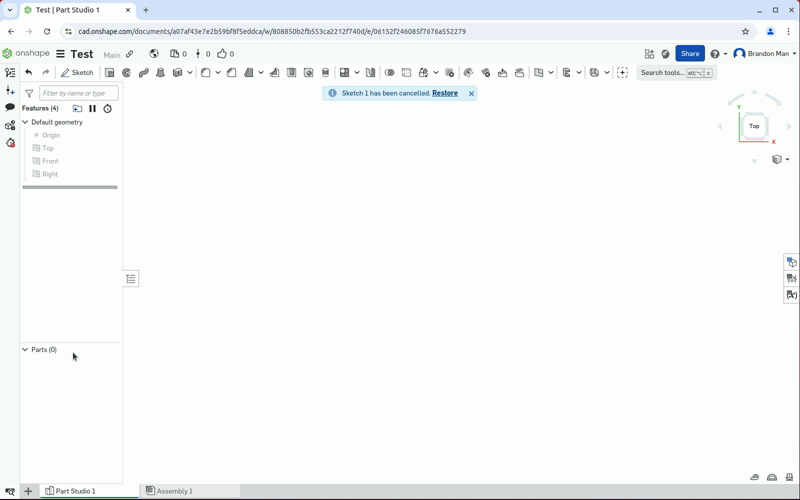
key(y)
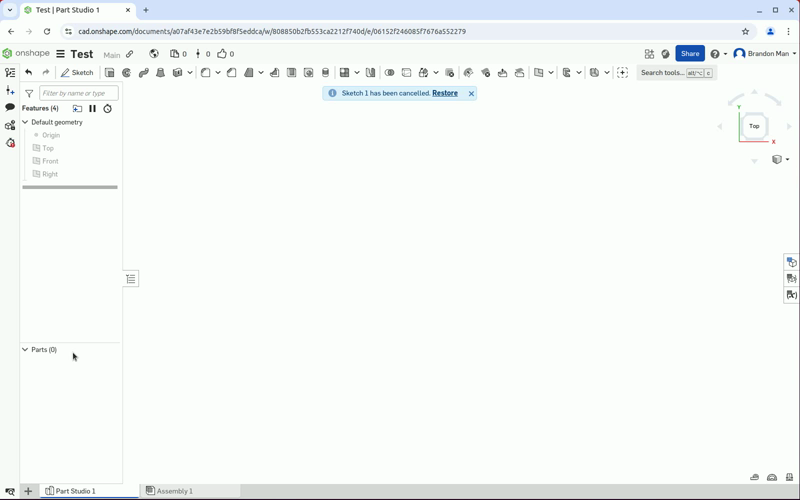
key(shift+p)
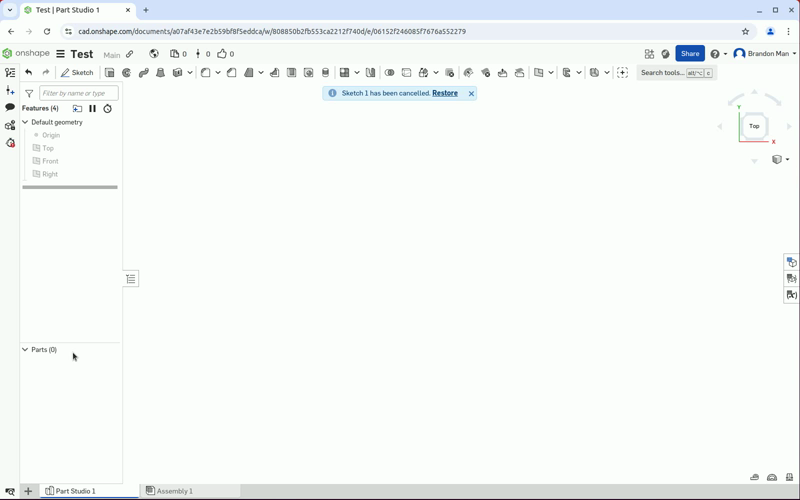
key(space)
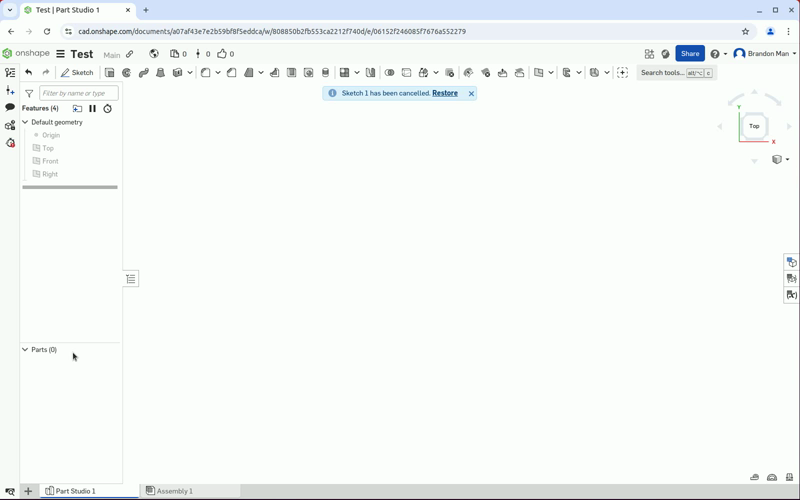
key_down(shift)
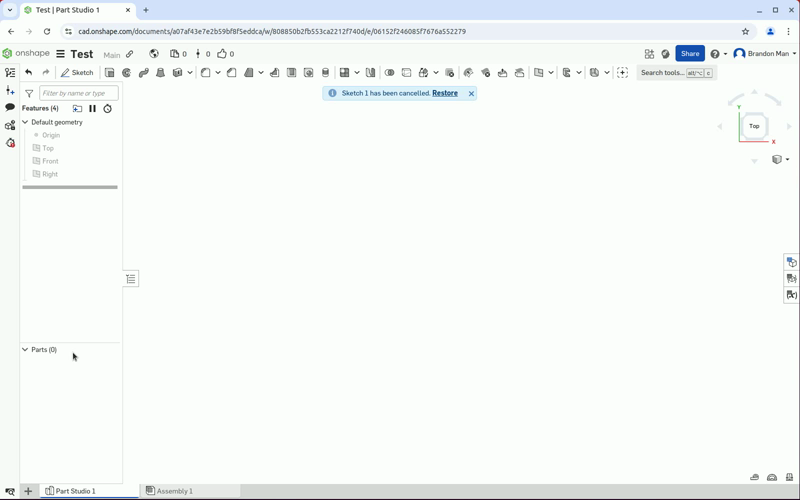
key(up)
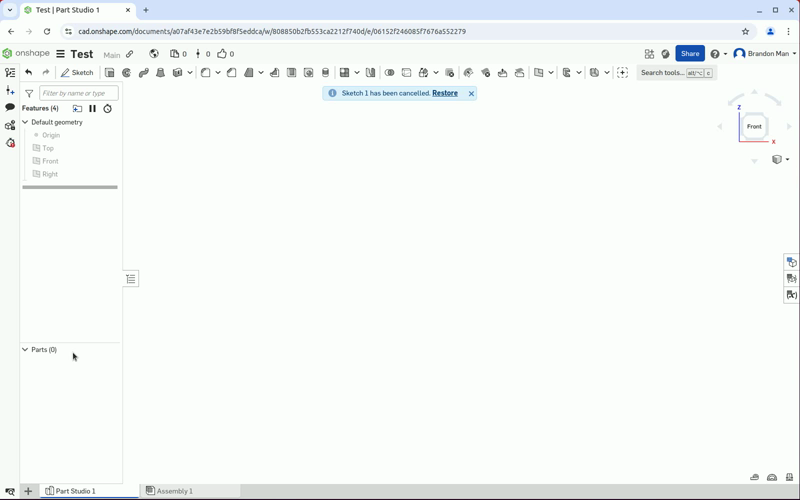
key_up(shift)
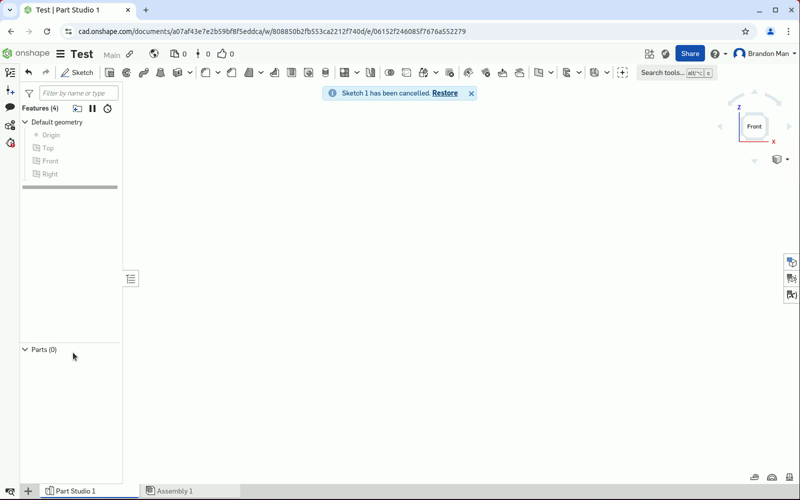
mouse_move(73, 352)
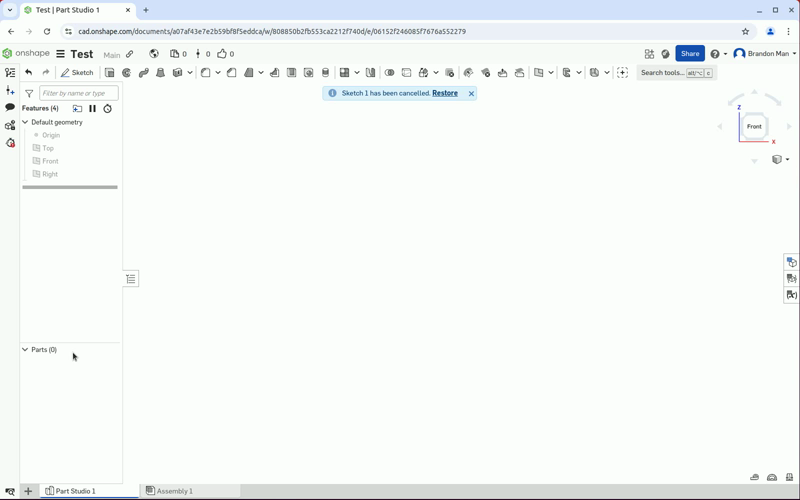
key(shift+y)
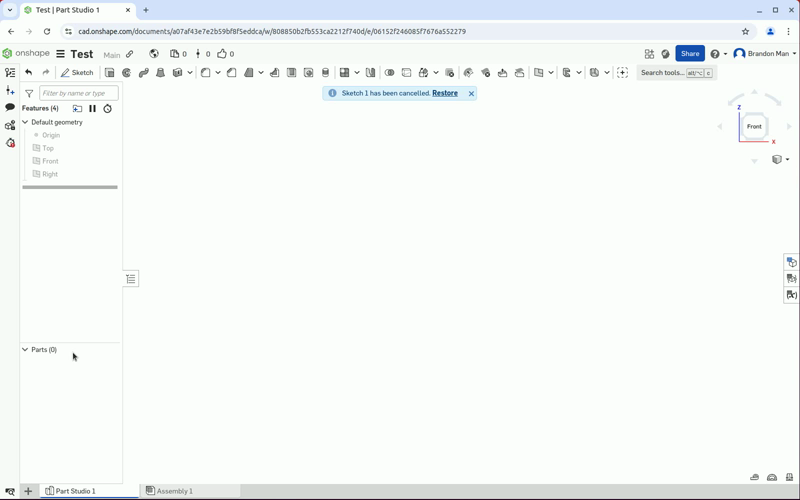
key(shift+s)
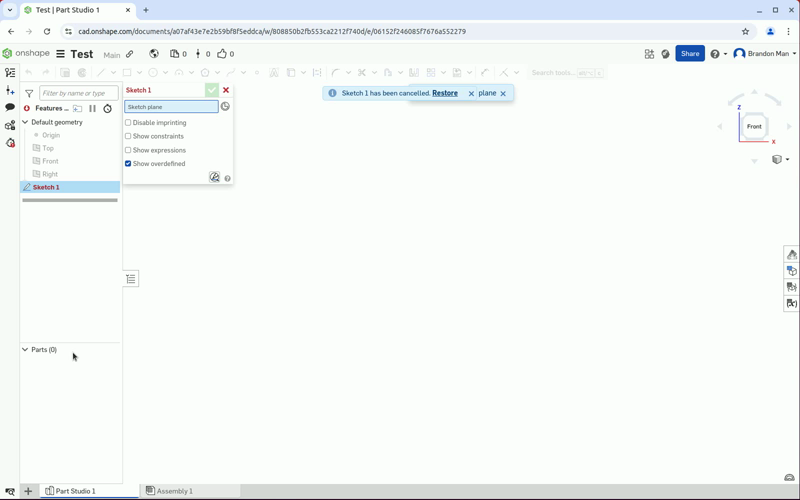
mouse_move(73, 163)
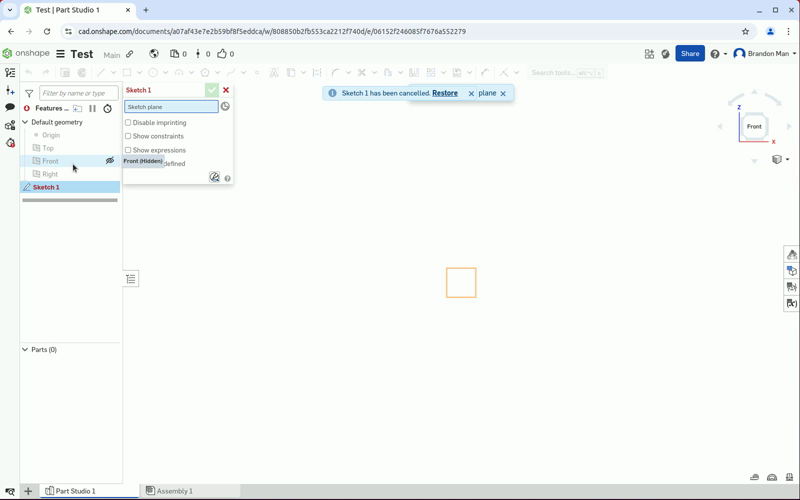
click(73, 163)
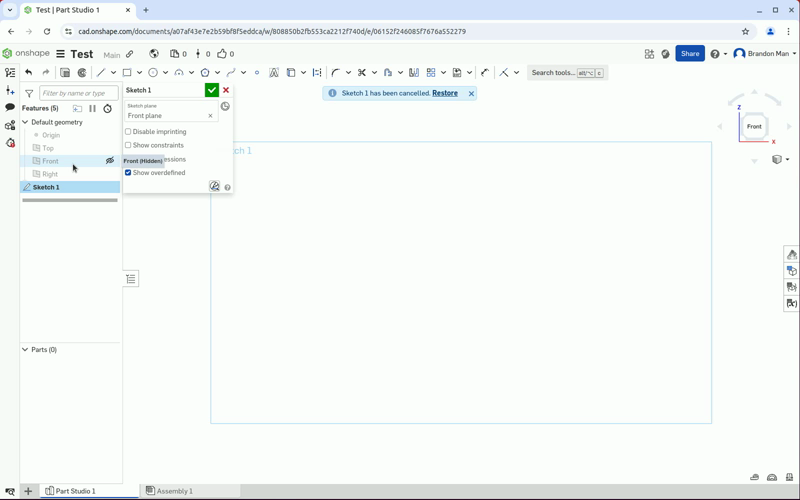
mouse_move(73, 352)
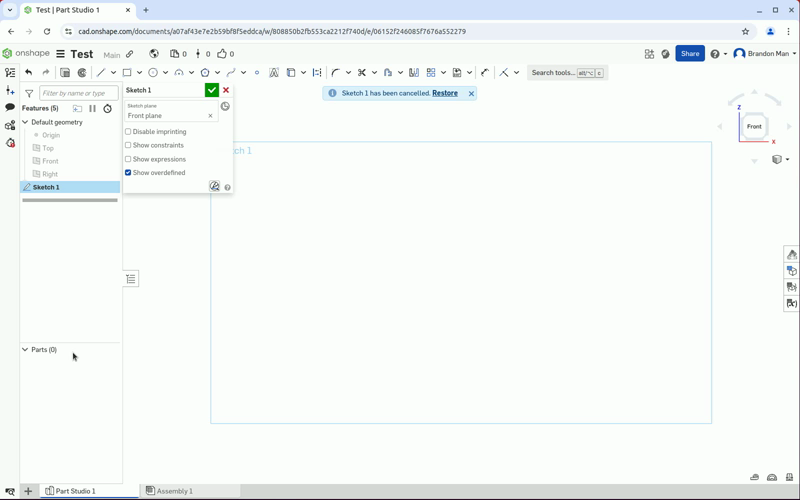
key(y)
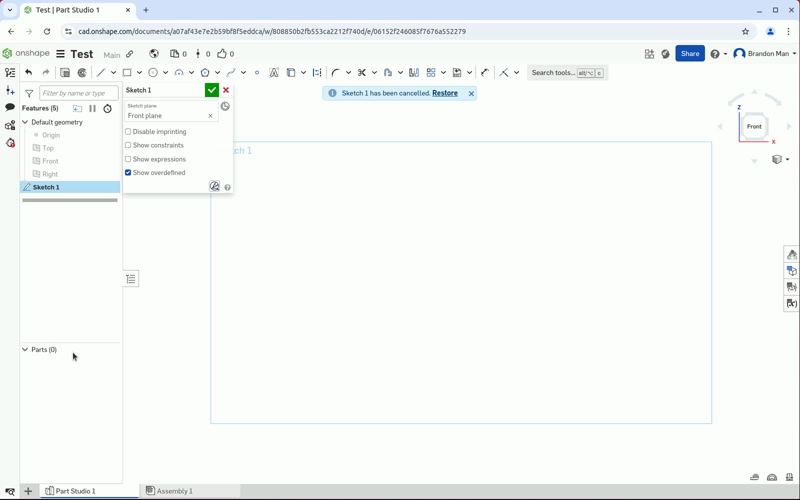
key(l)
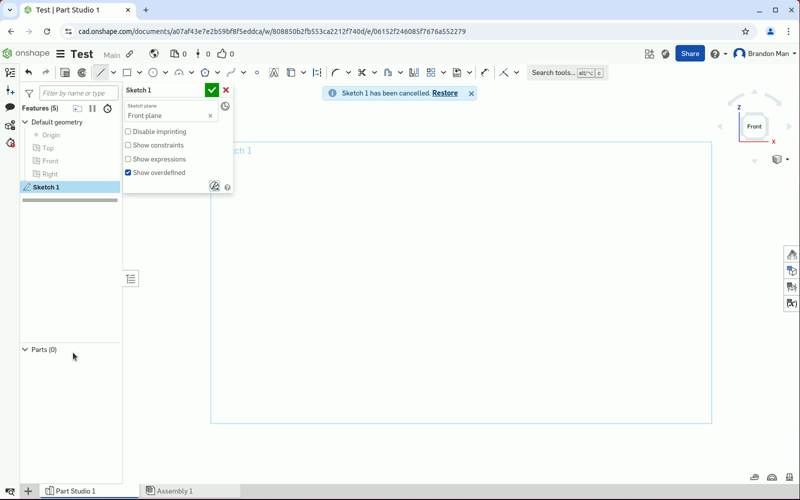
key_down(shift)
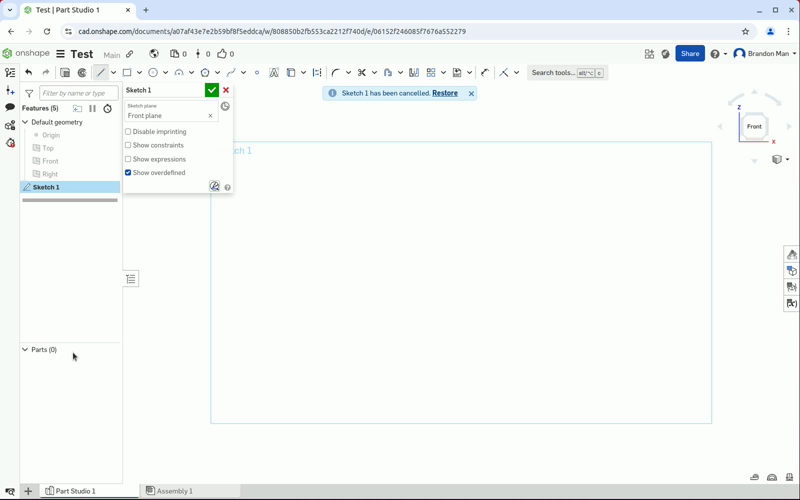
mouse_move(348, 320)
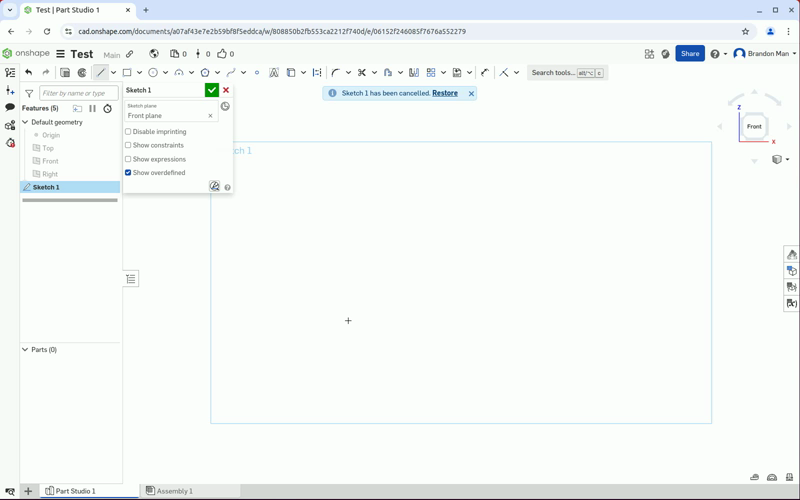
click(348, 320)
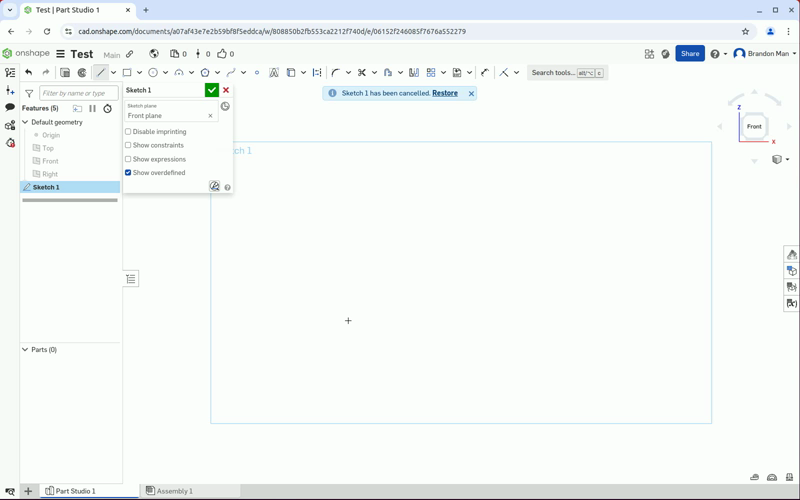
key_up(shift)
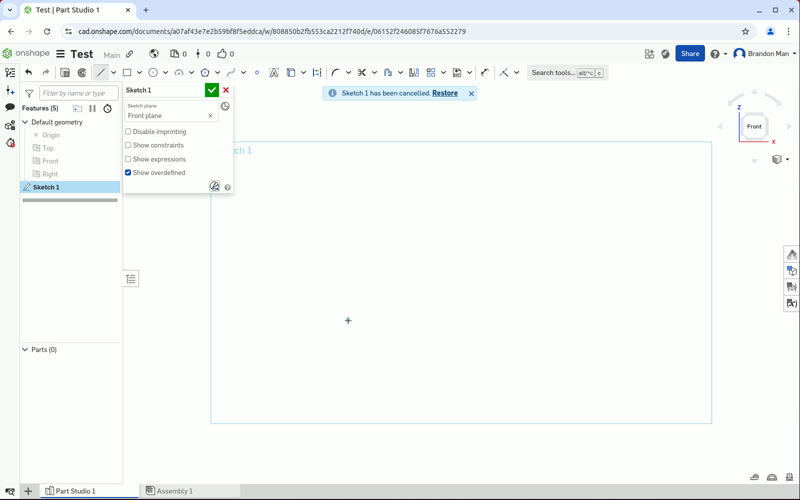
key_down(shift)
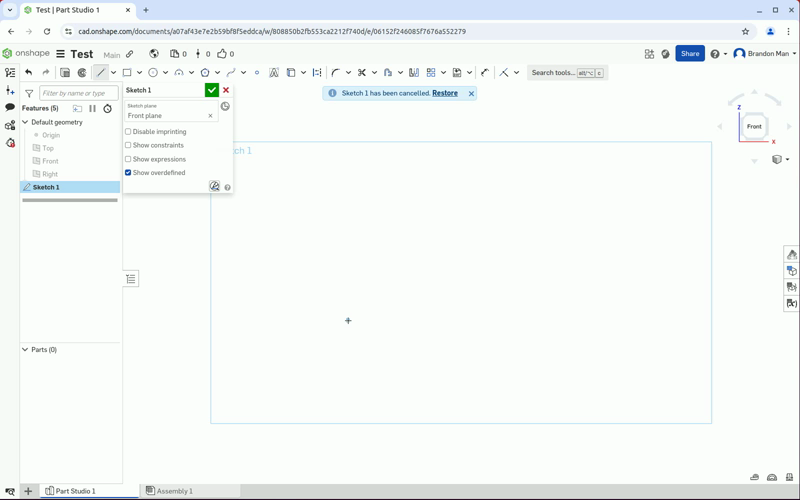
mouse_move(569, 320)
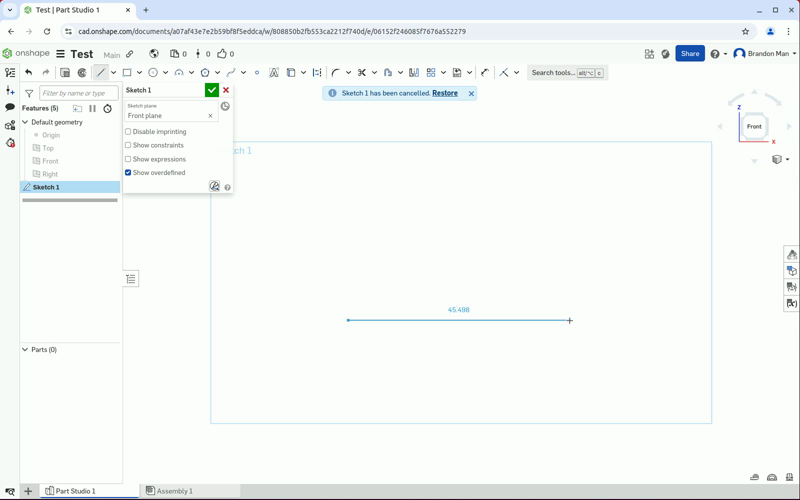
click(569, 320)
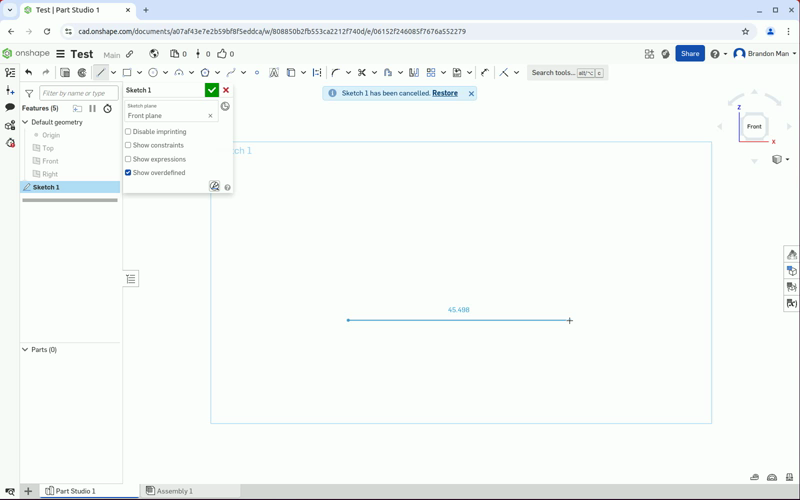
key_up(shift)
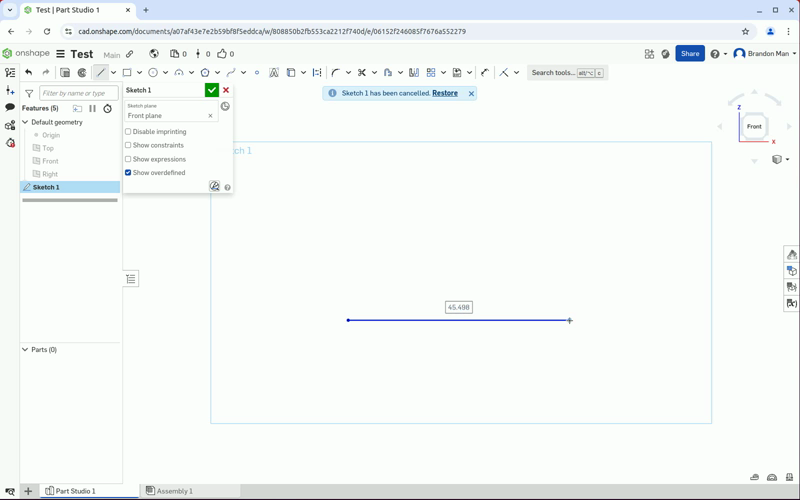
key_down(shift)
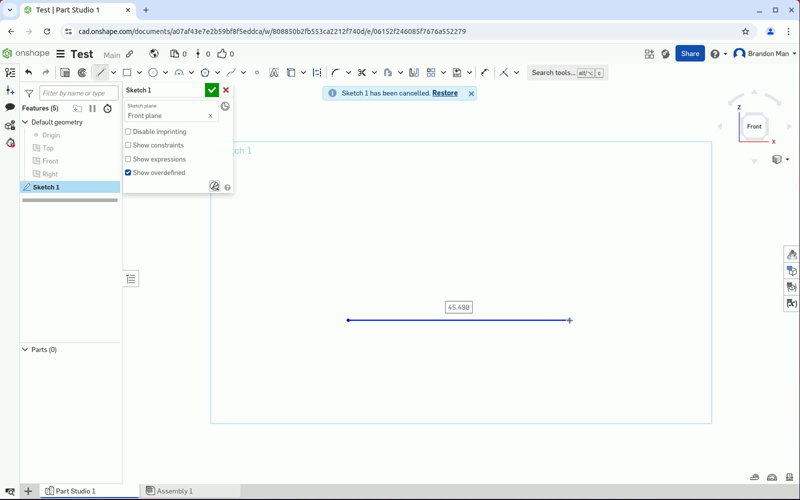
mouse_move(589, 320)
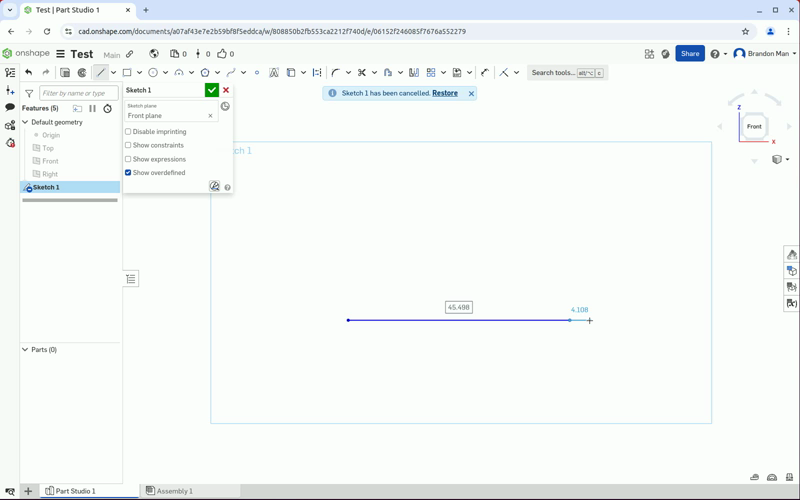
mouse_move(569, 283)
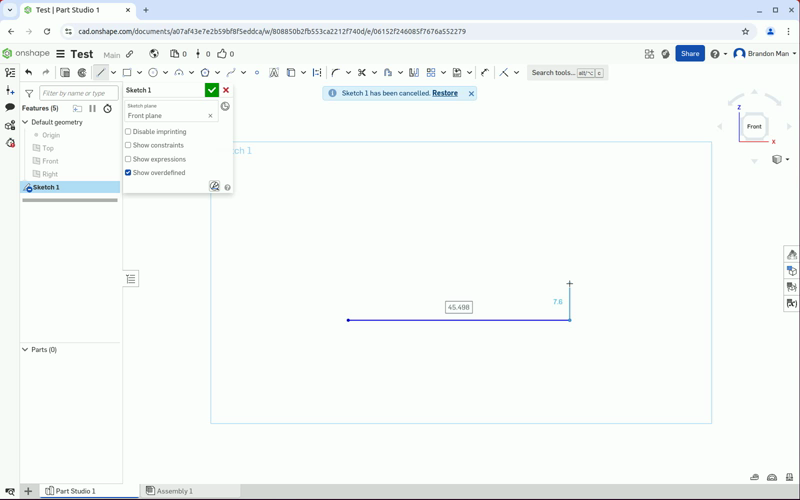
click(569, 283)
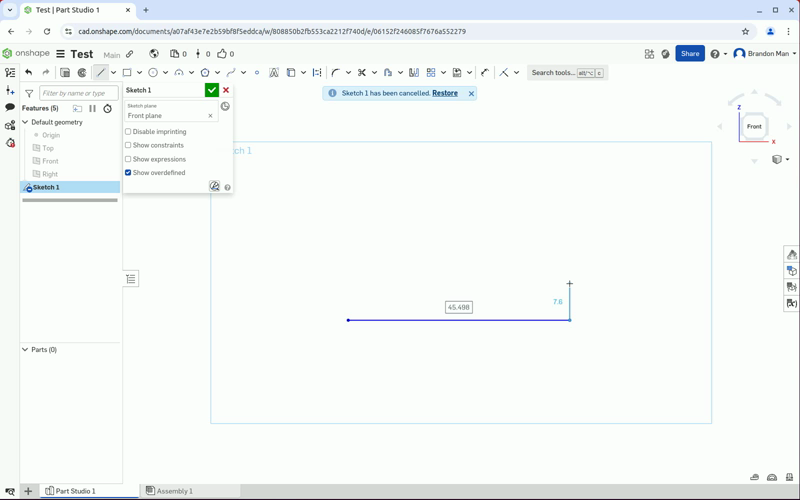
key_up(shift)
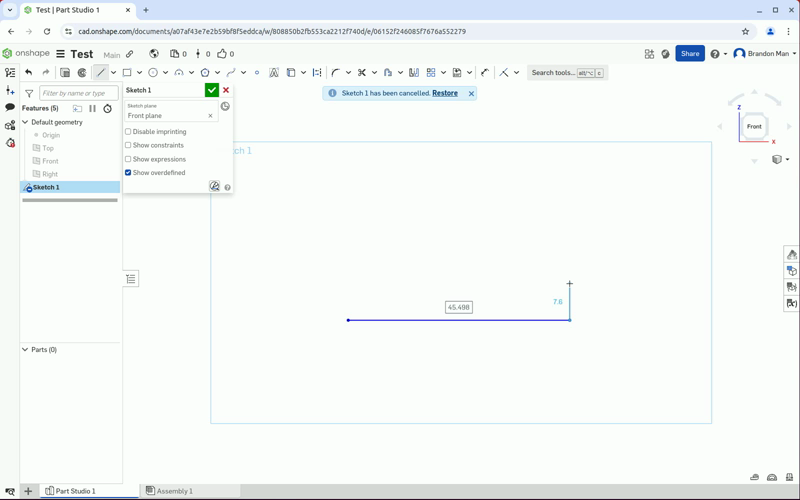
key_down(shift)
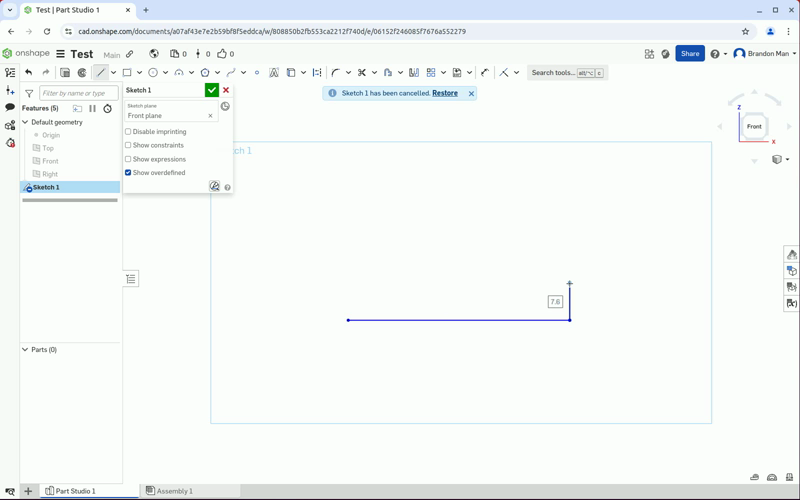
mouse_move(348, 283)
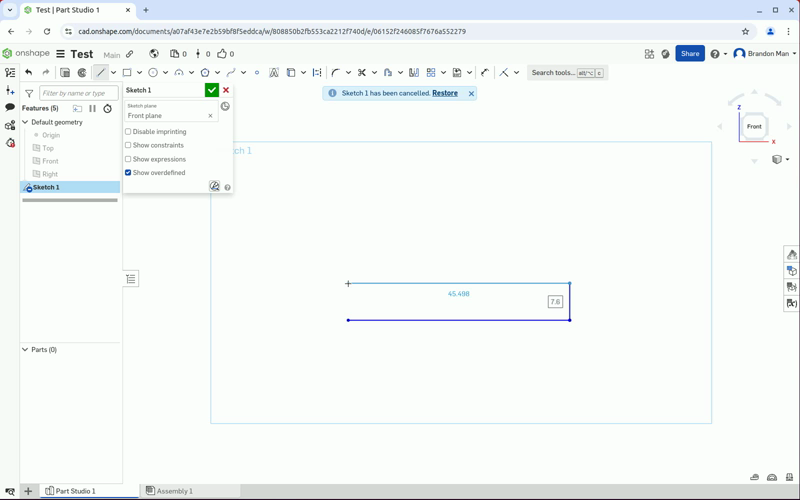
click(348, 283)
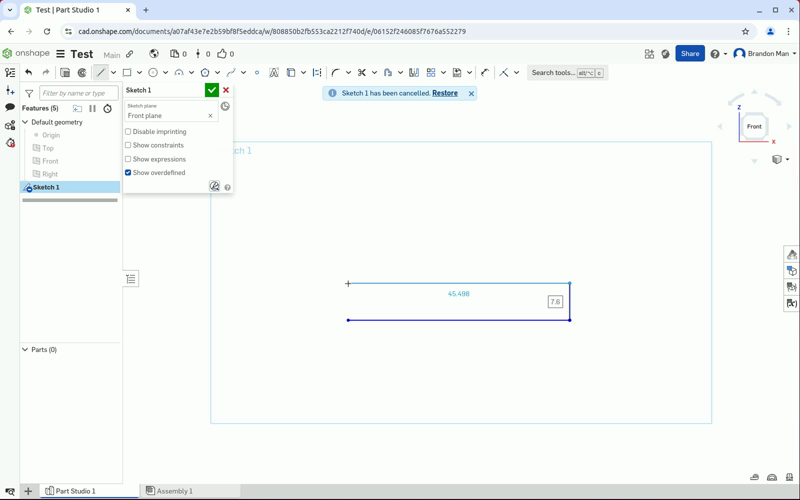
key_up(shift)
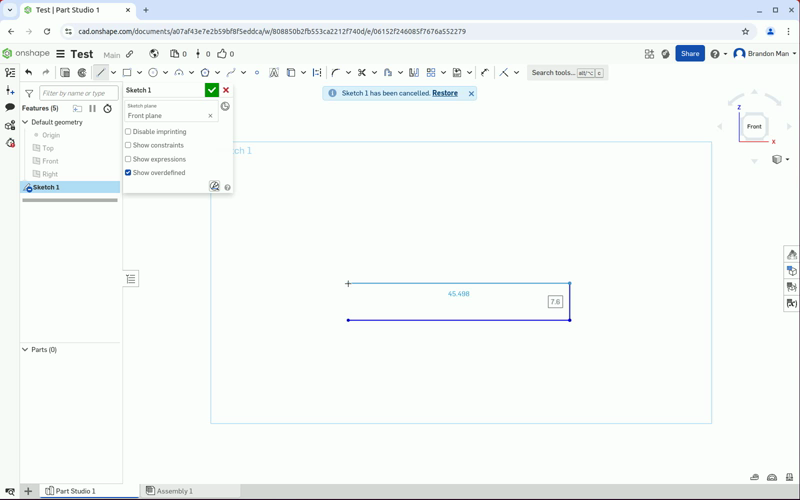
mouse_move(378, 283)
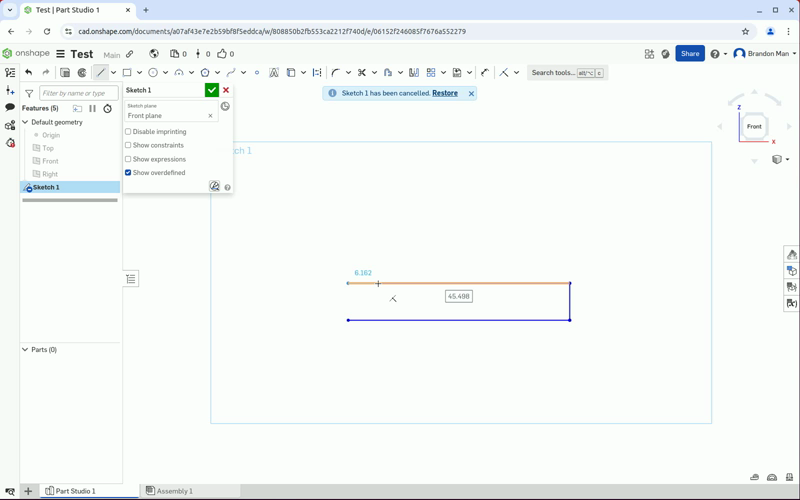
key_down(shift)
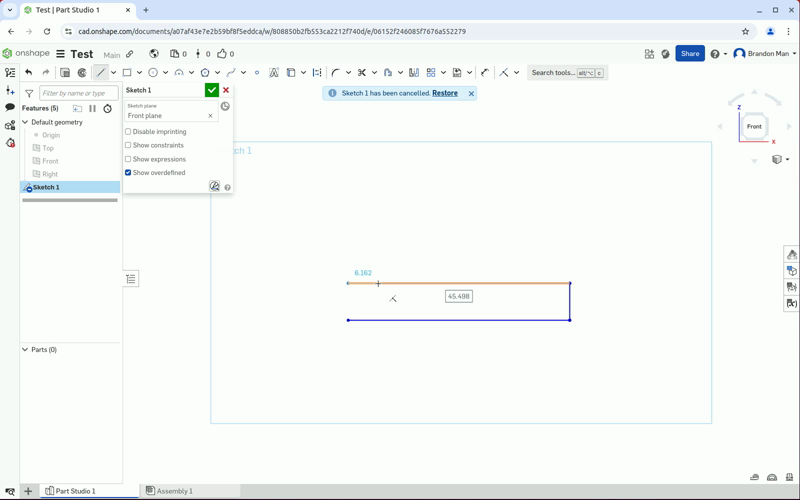
mouse_move(348, 320)
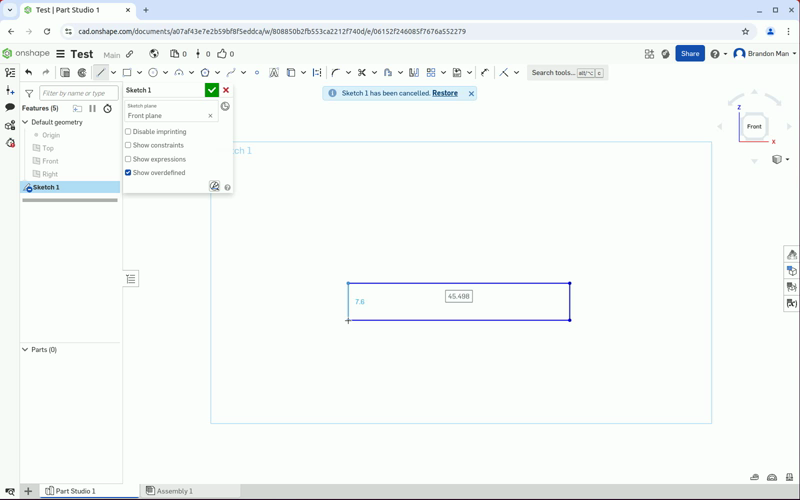
key_up(shift)
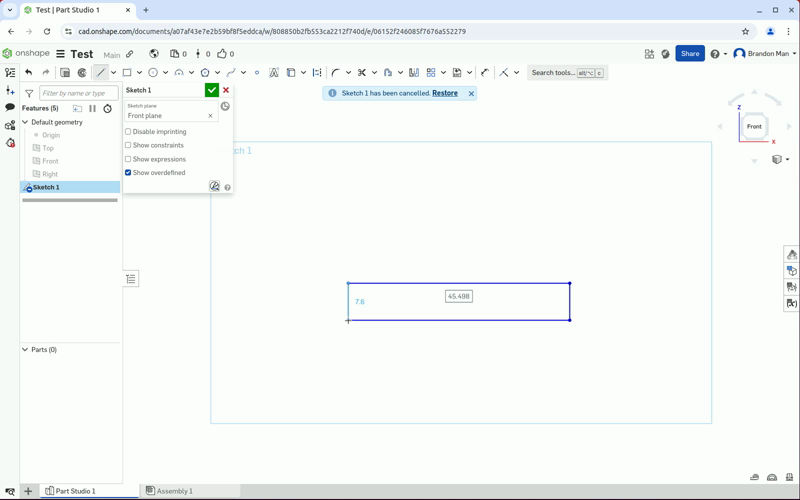
click(348, 320)
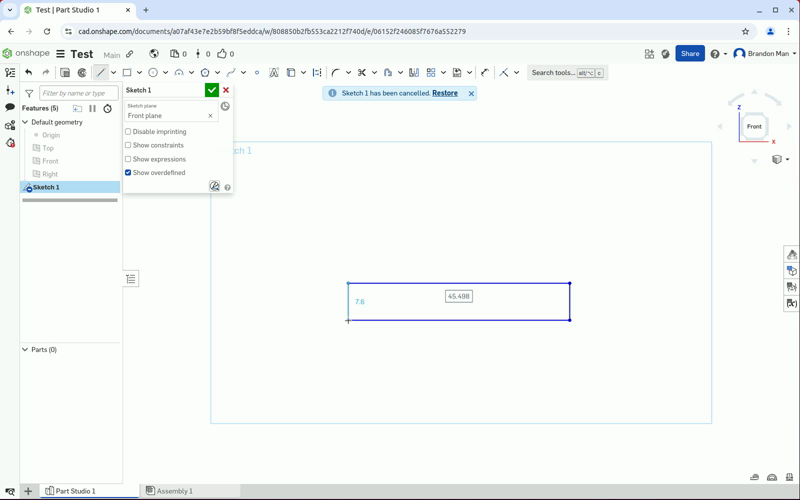
key(esc)
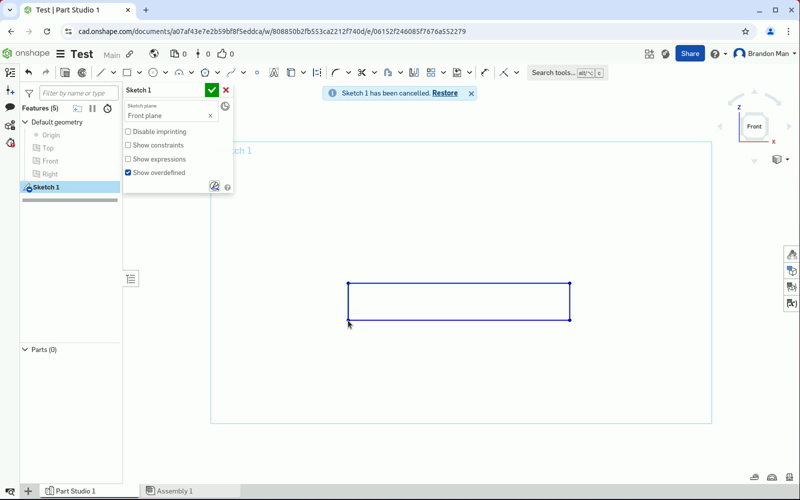
mouse_move(512, 314)
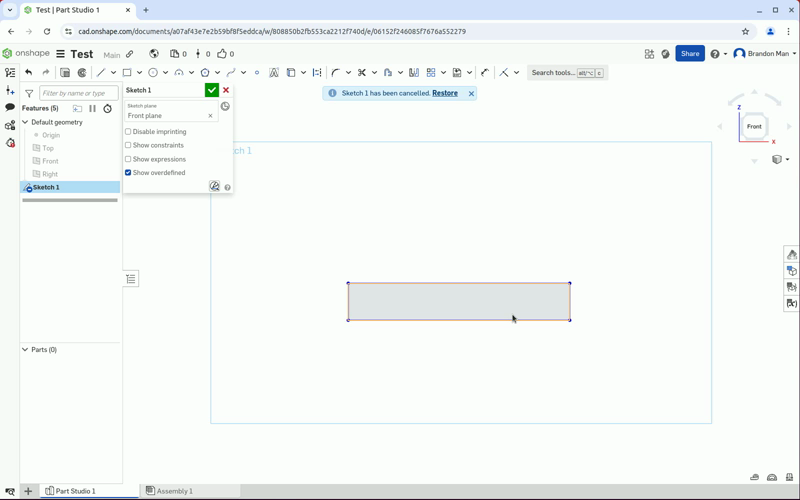
click(512, 314)
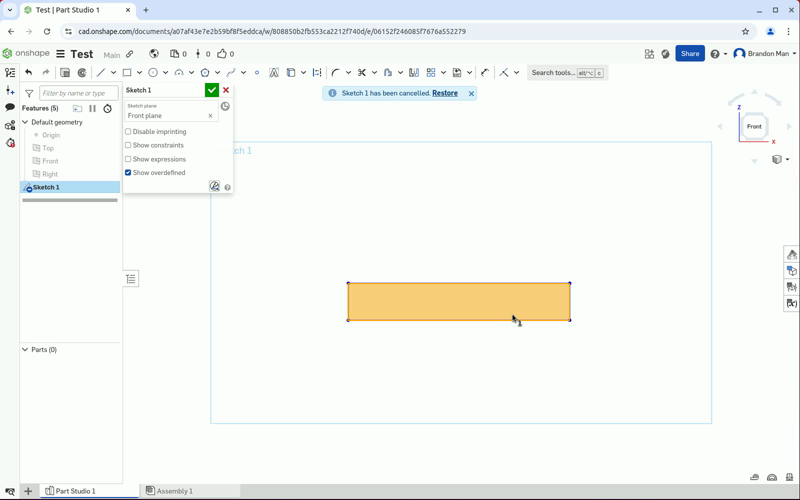
mouse_move(73, 352)
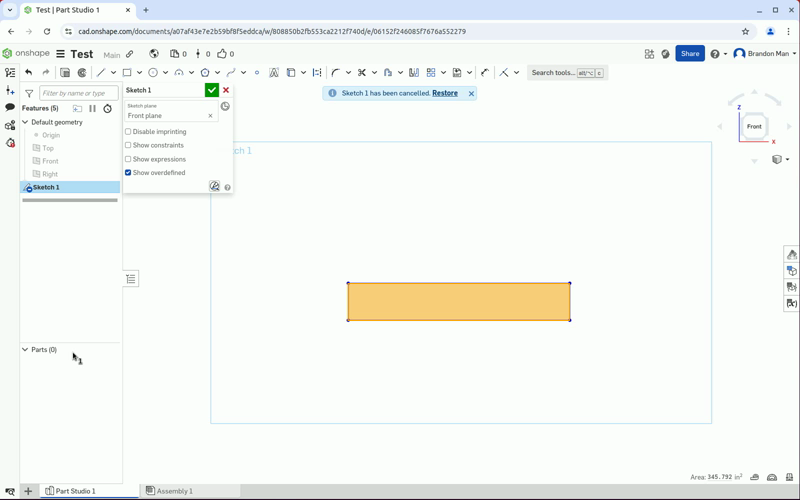
key(shift+y)
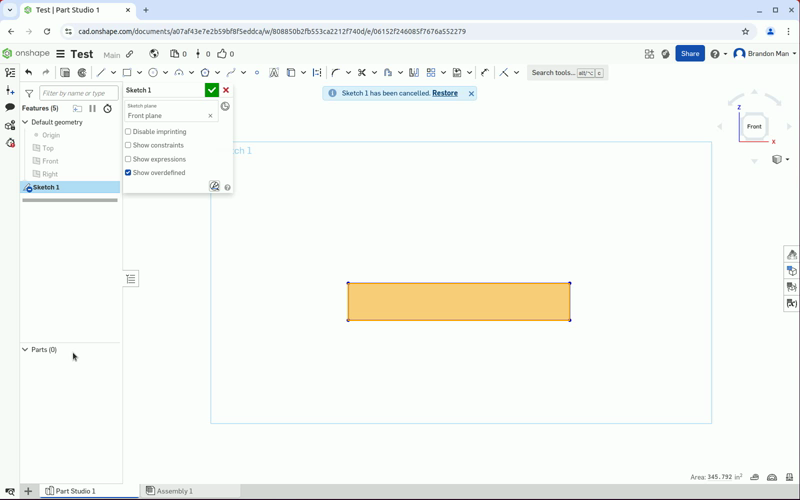
key(shift+e)
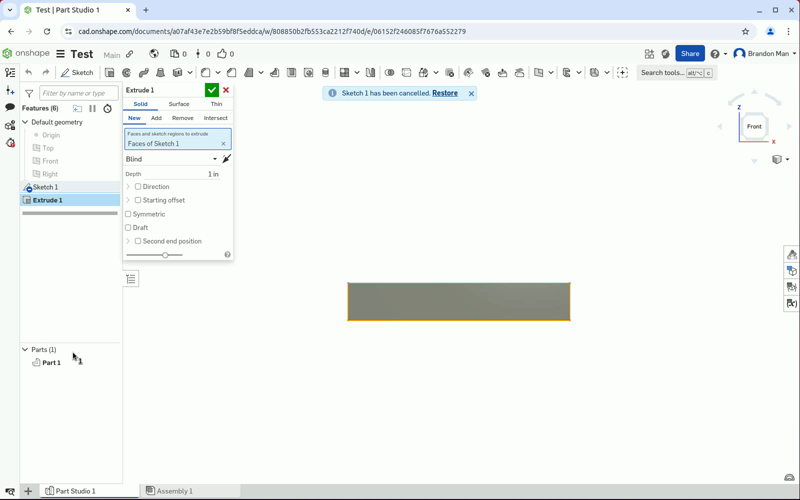
mouse_move(143, 106)
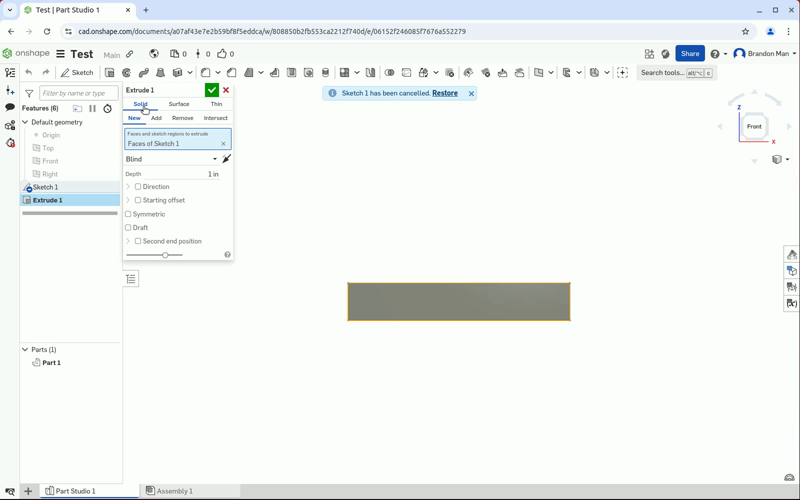
click(143, 106)
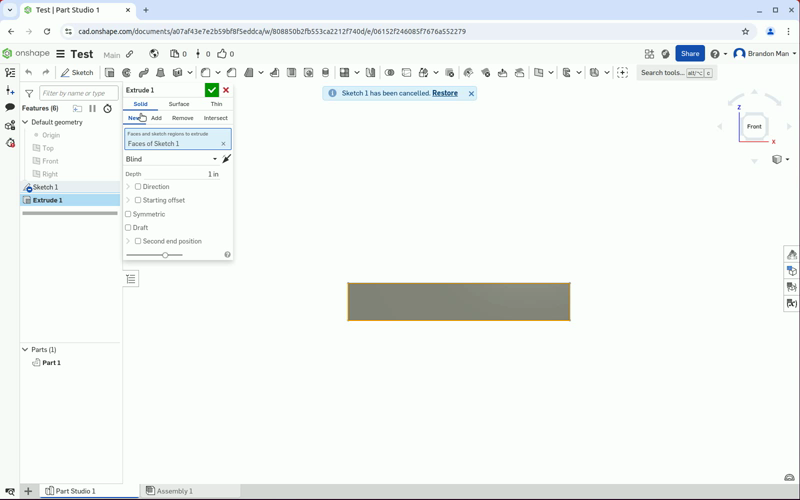
mouse_move(137, 120)
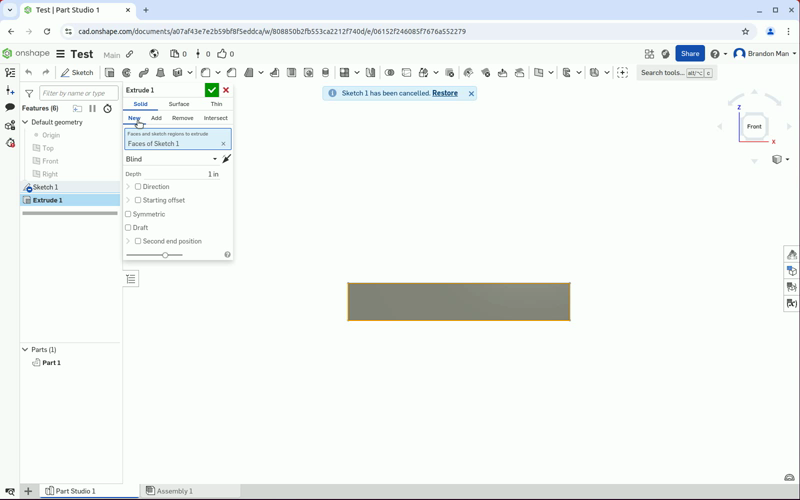
click(137, 120)
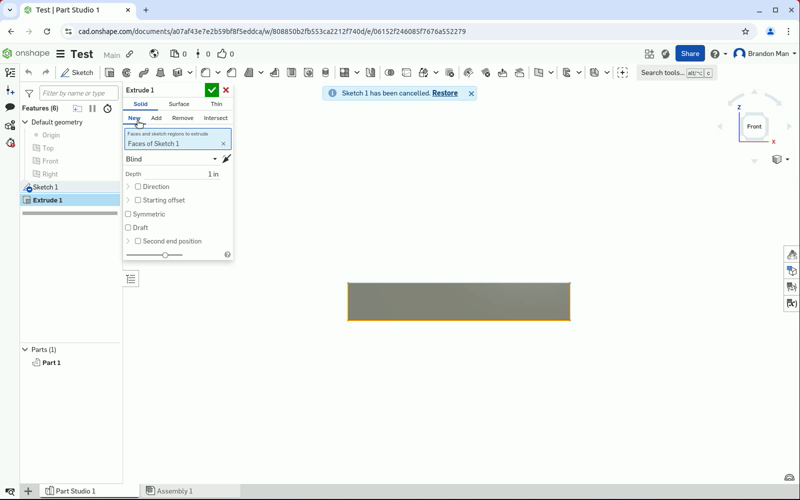
key(tab, 4)
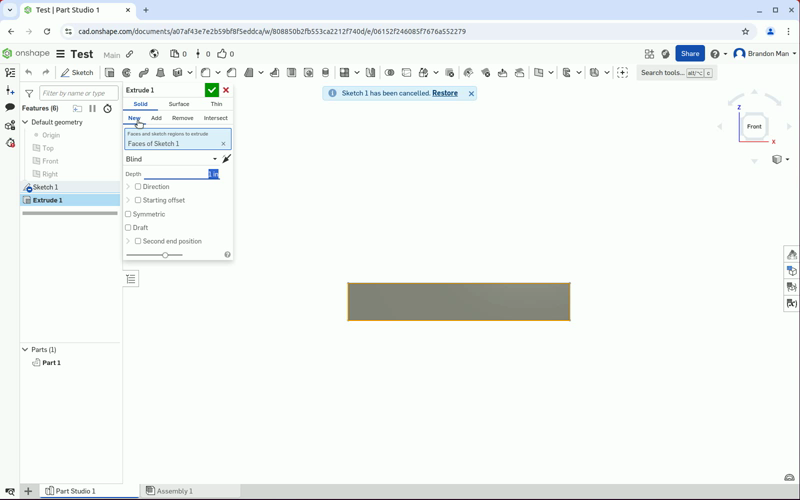
text(22.868)
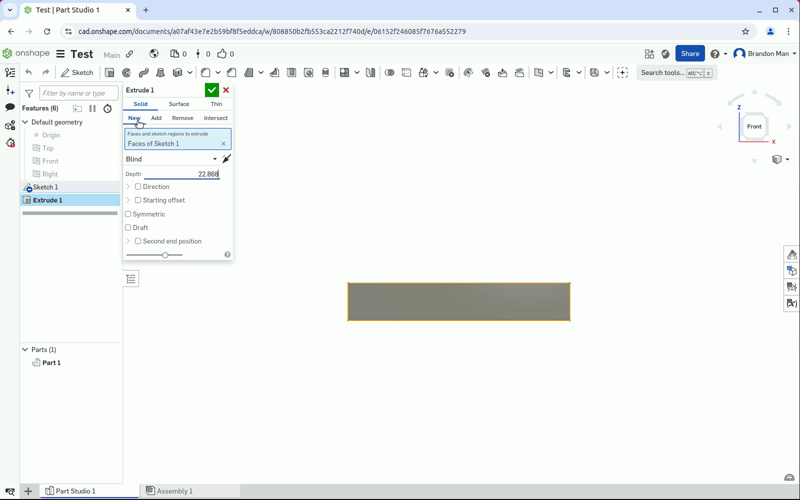
key(enter)
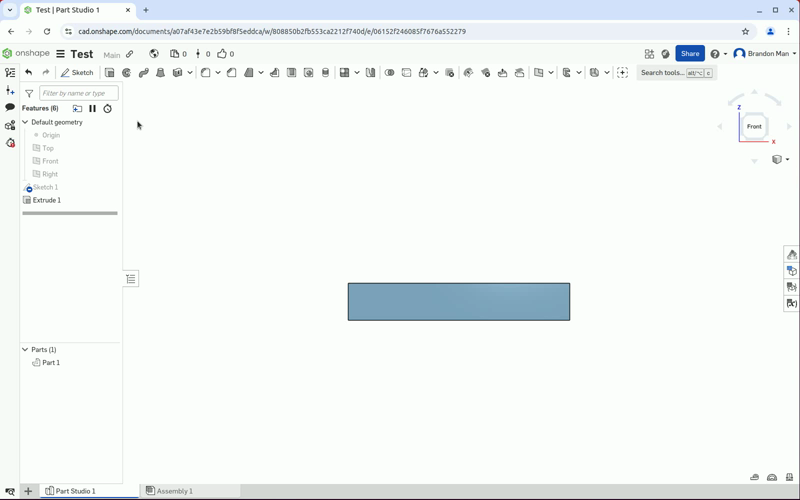
key(shift+h)
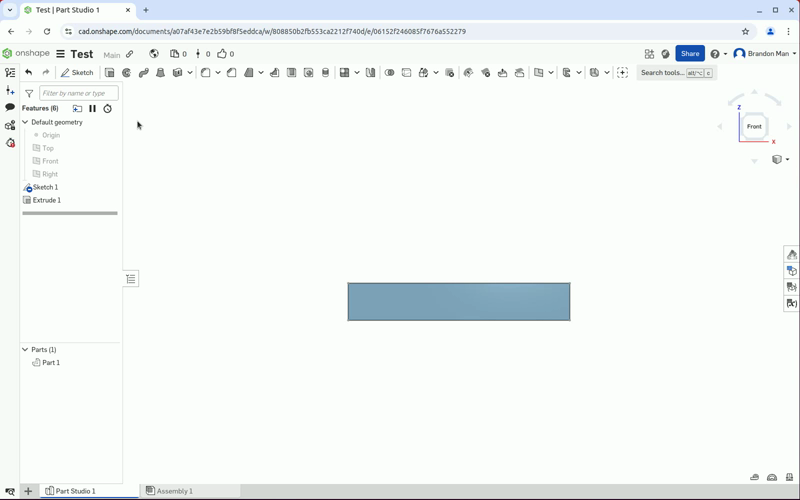
key(shift+h)
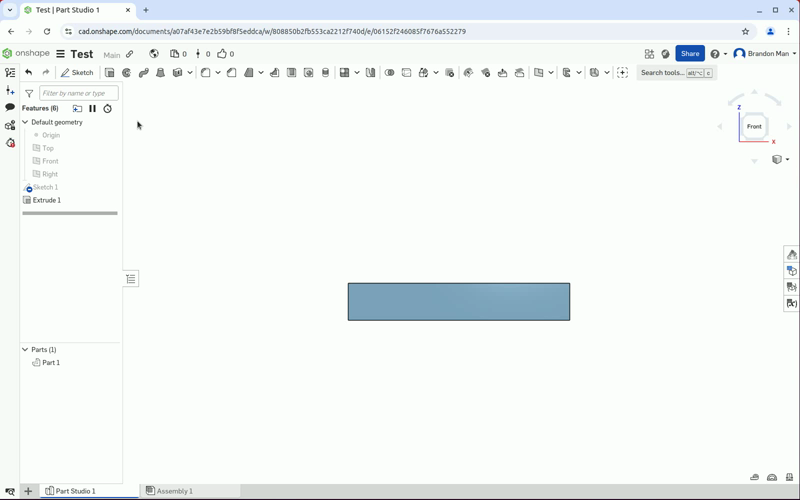
mouse_move(73, 189)
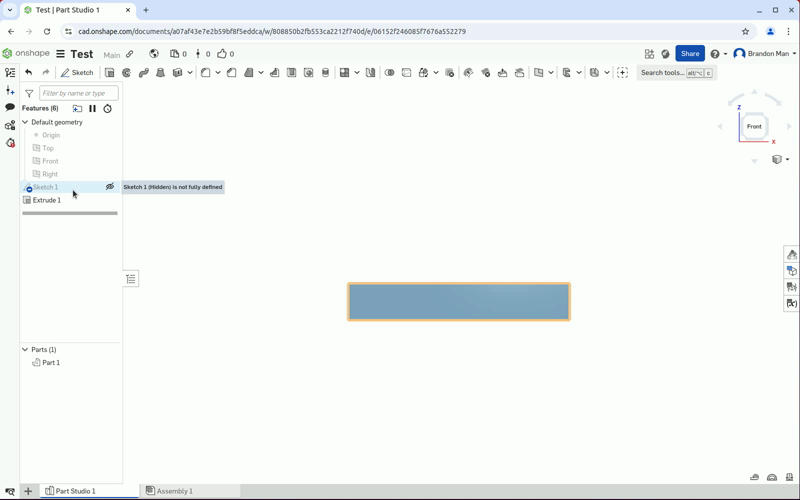
click(73, 189)
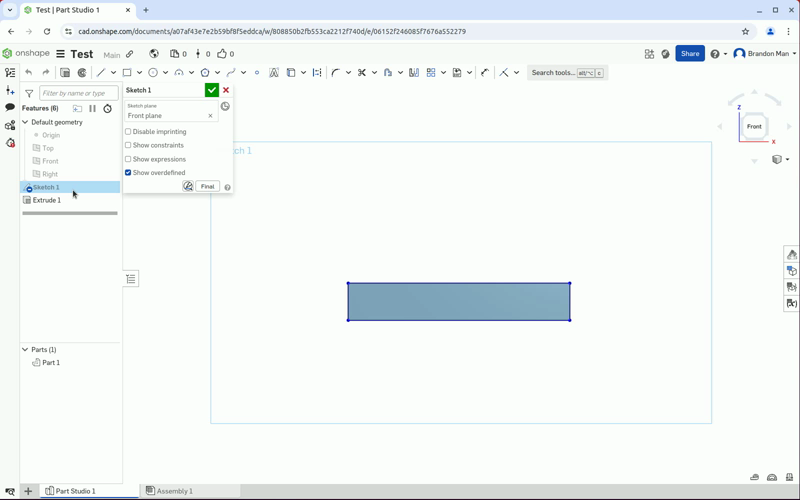
mouse_move(229, 92)
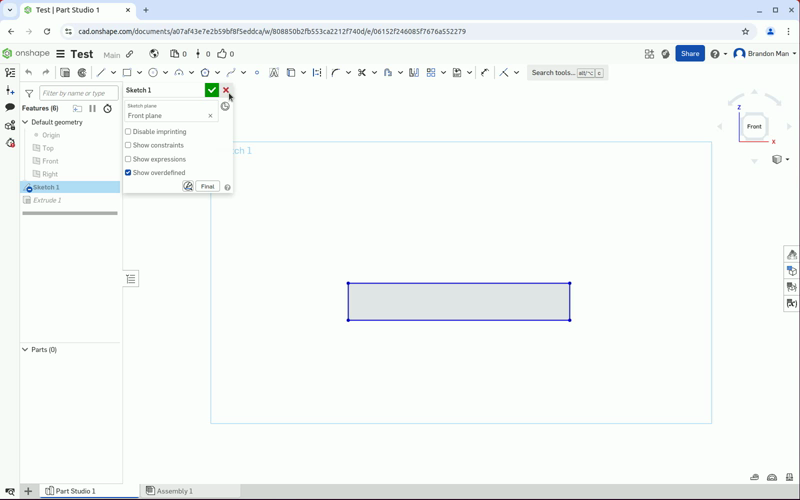
click(229, 92)
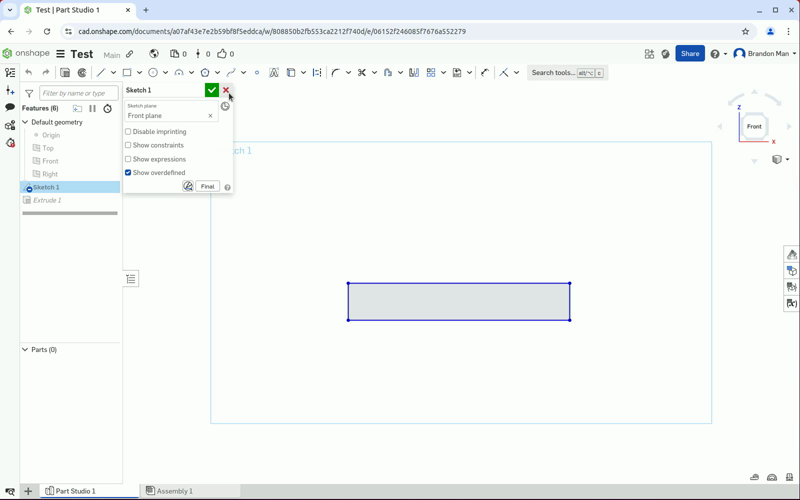
key(shift+s)
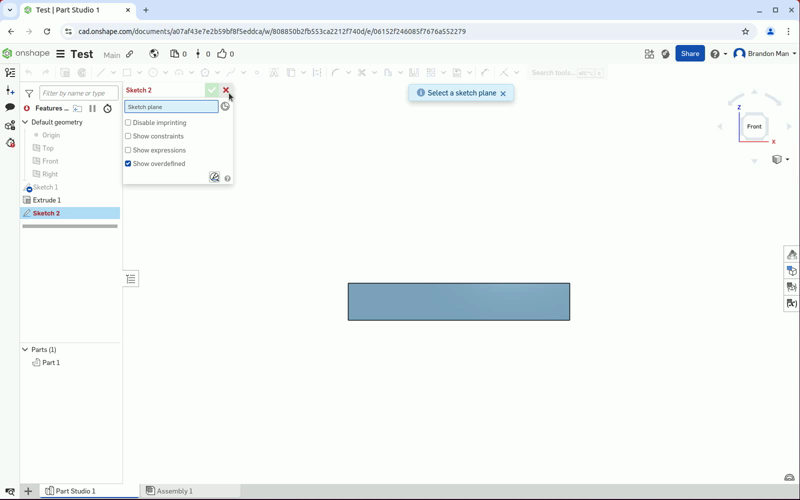
mouse_move(73, 163)
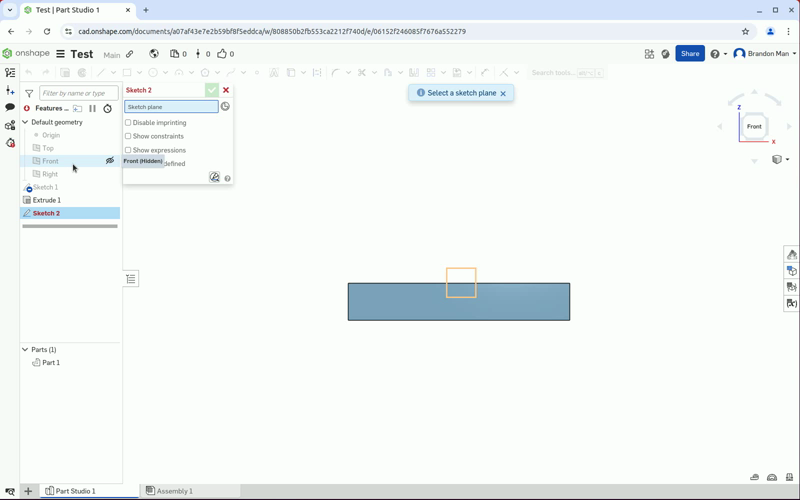
click(73, 163)
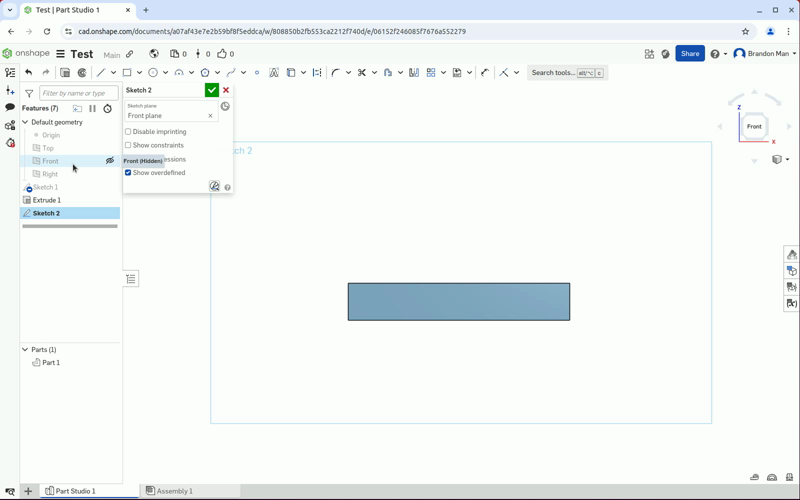
mouse_move(73, 352)
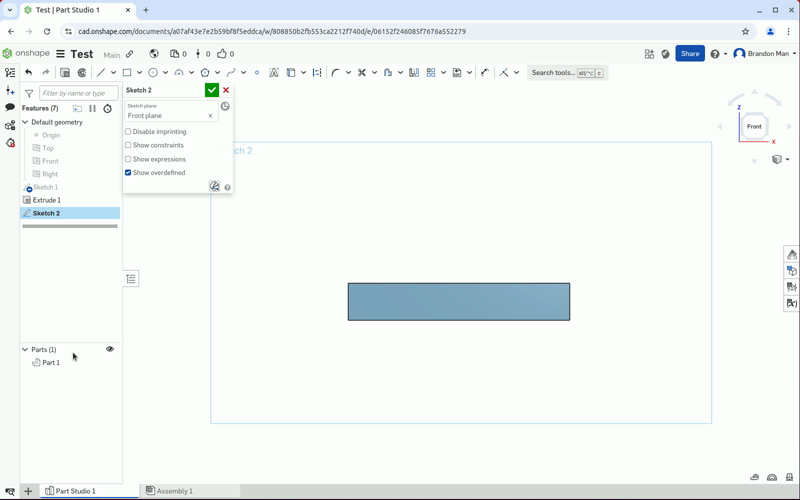
key(y)
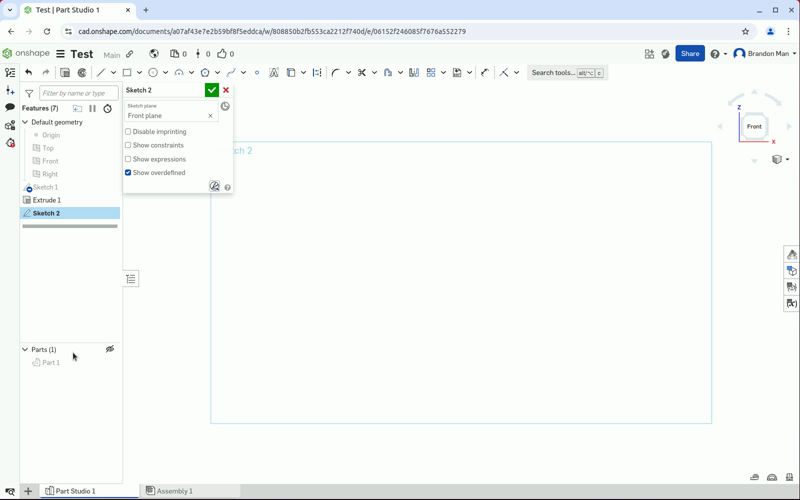
key(l)
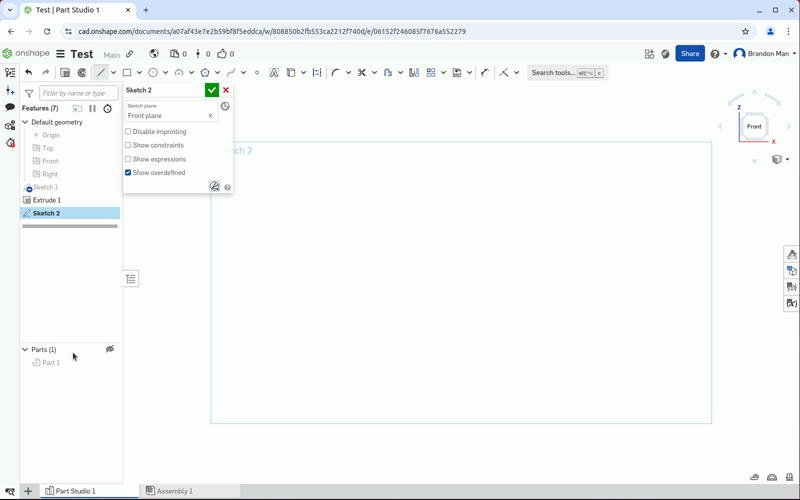
key_down(shift)
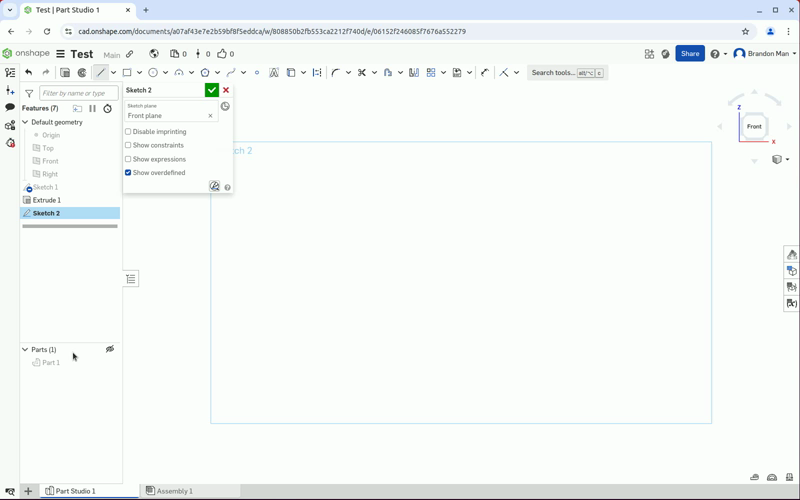
mouse_move(349, 282)
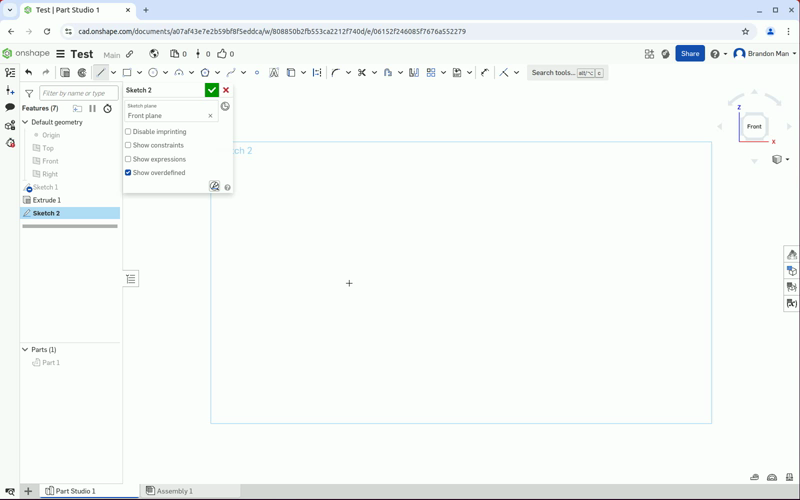
click(349, 282)
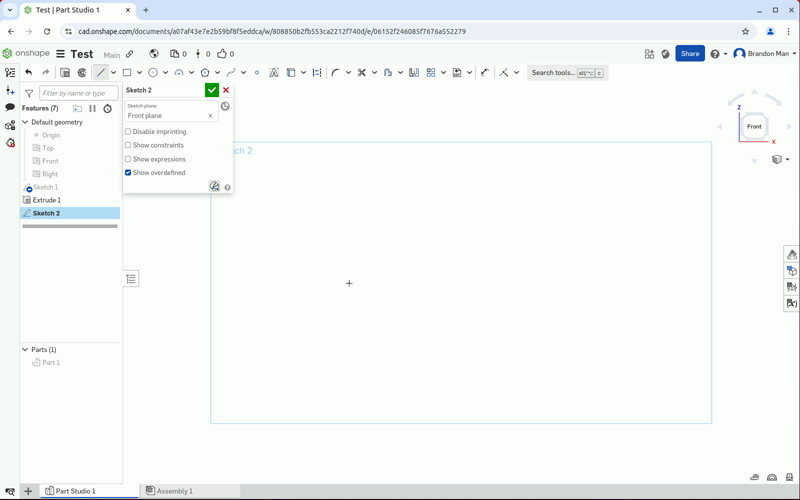
key_up(shift)
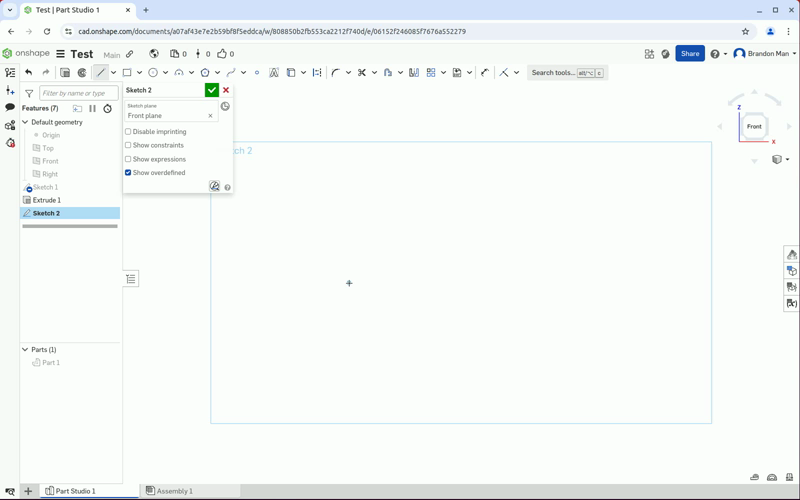
key_down(shift)
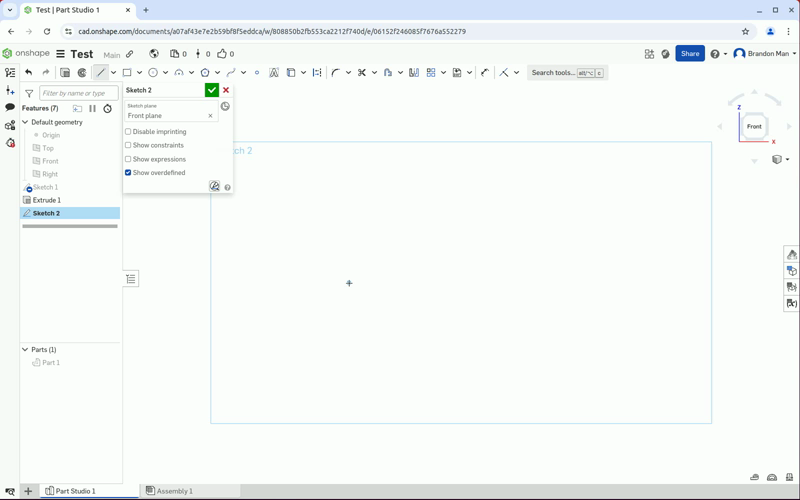
mouse_move(460, 282)
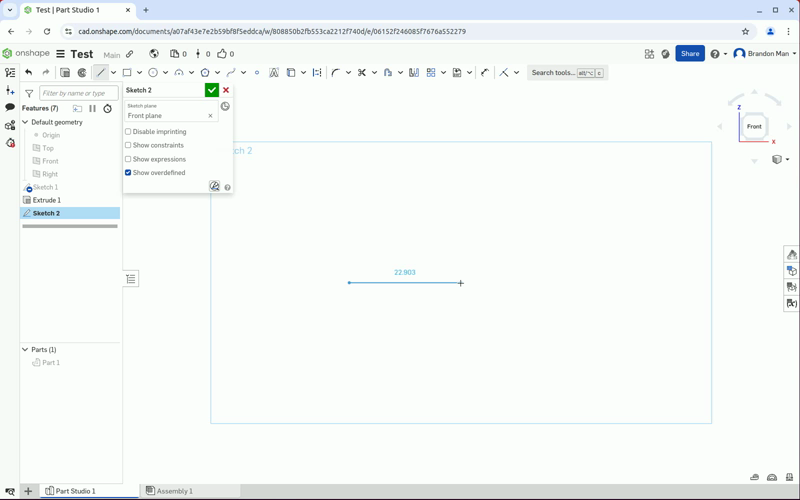
click(460, 282)
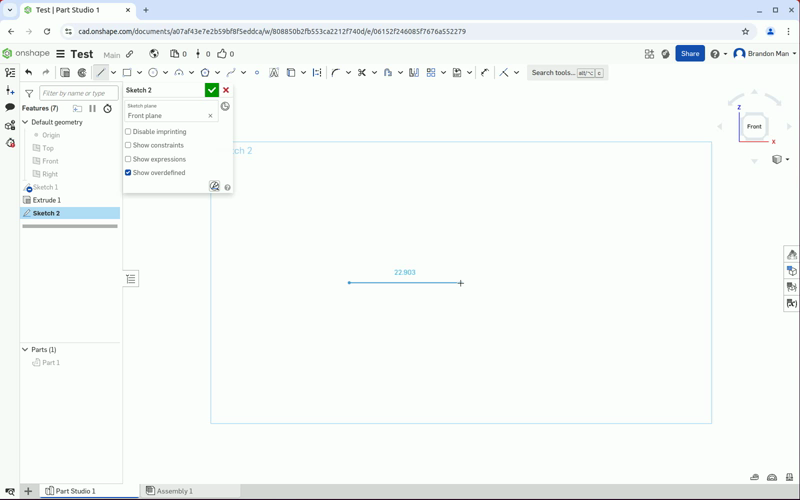
key_up(shift)
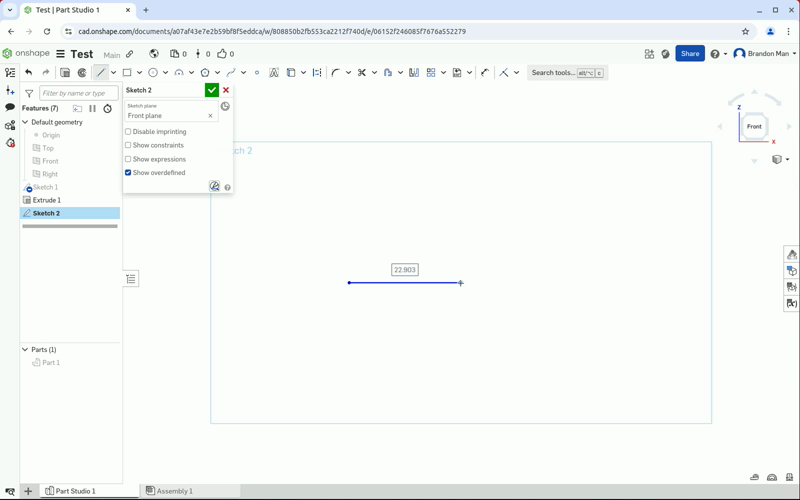
key_down(shift)
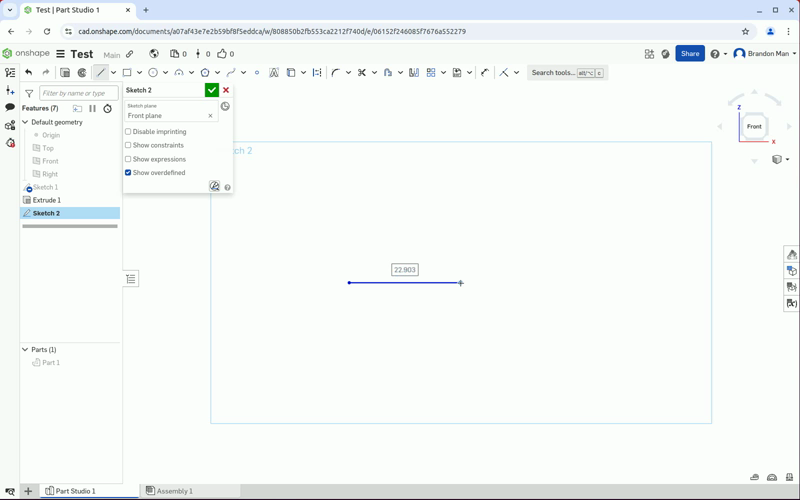
mouse_move(490, 282)
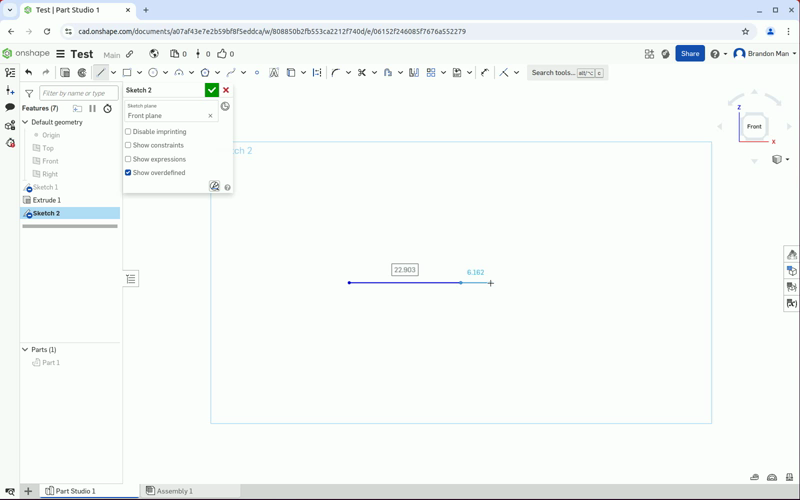
mouse_move(460, 245)
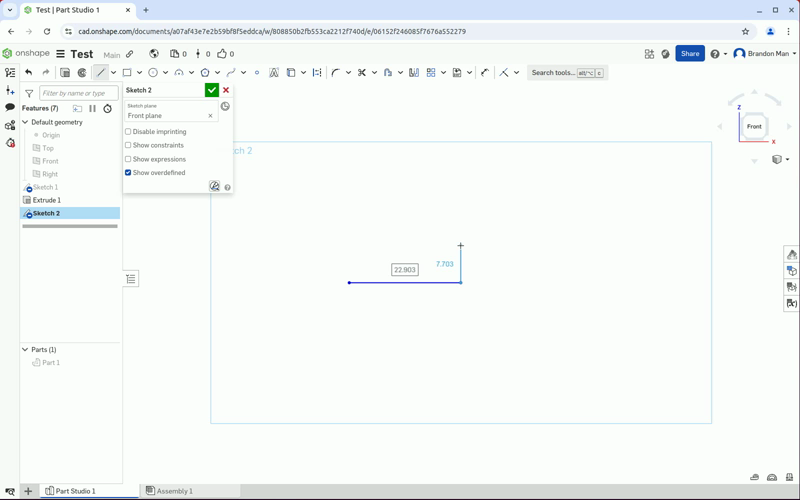
click(460, 245)
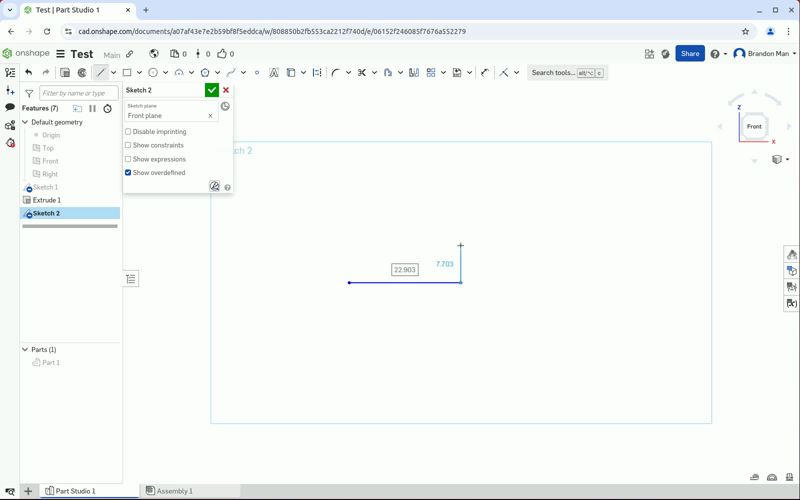
key_up(shift)
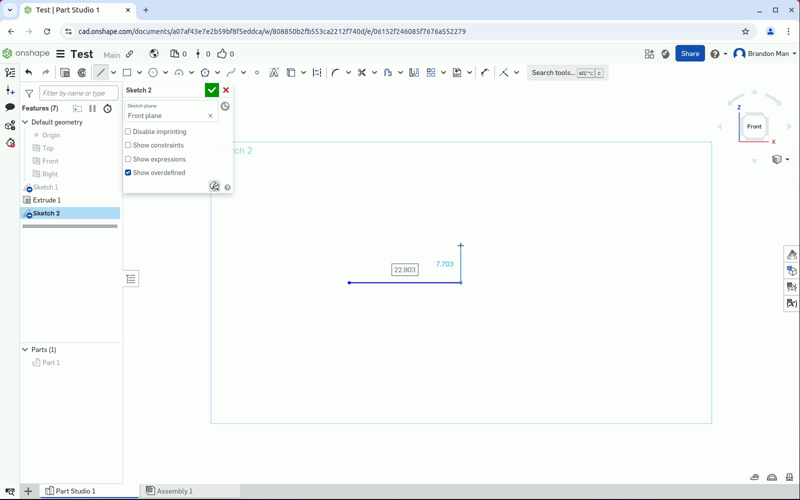
key_down(shift)
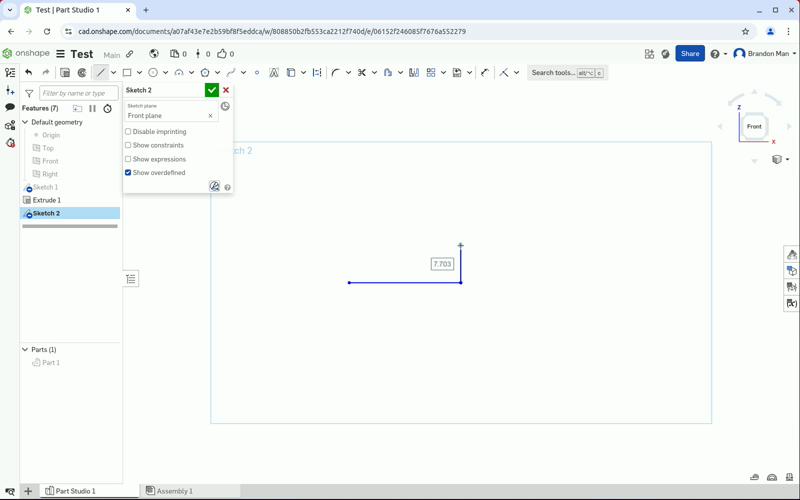
mouse_move(349, 245)
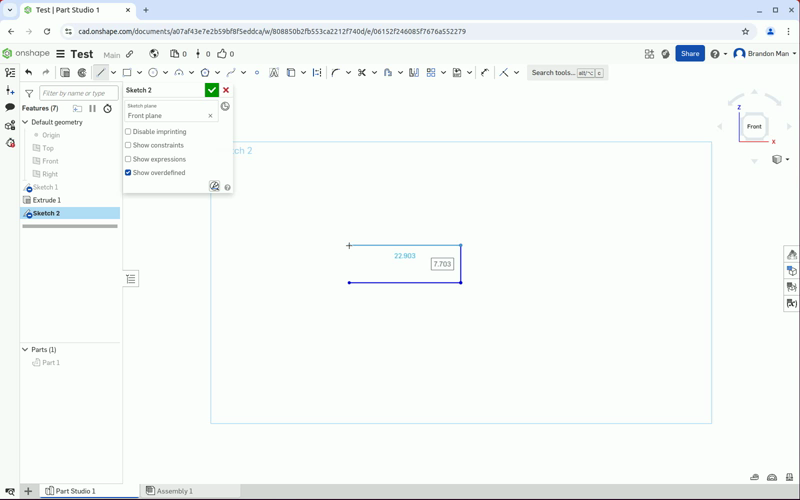
click(349, 245)
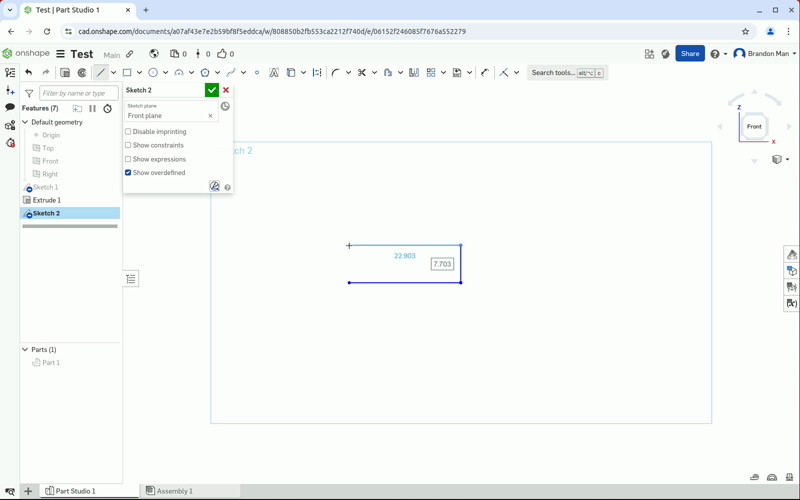
key_up(shift)
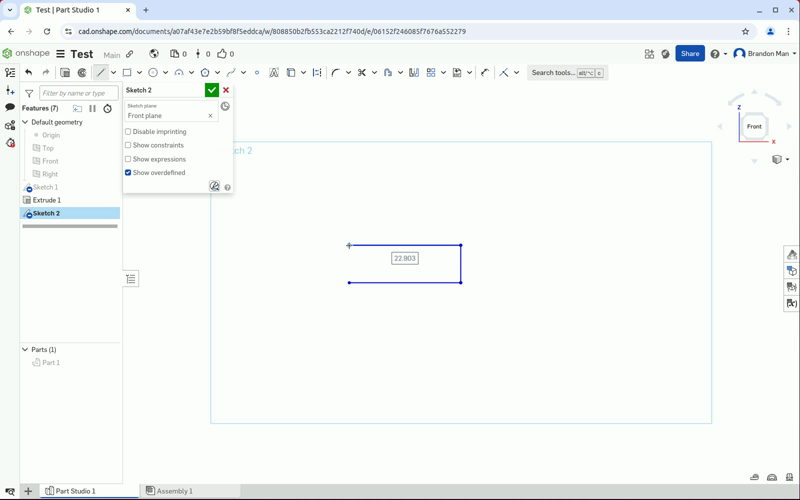
mouse_move(379, 245)
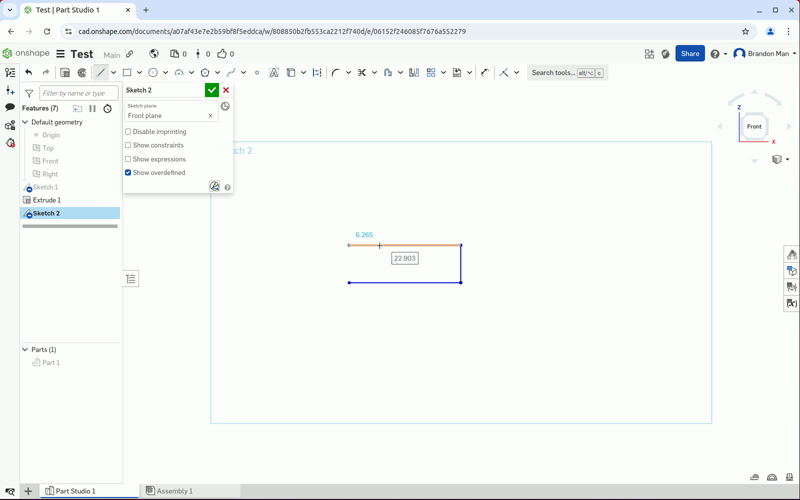
key_down(shift)
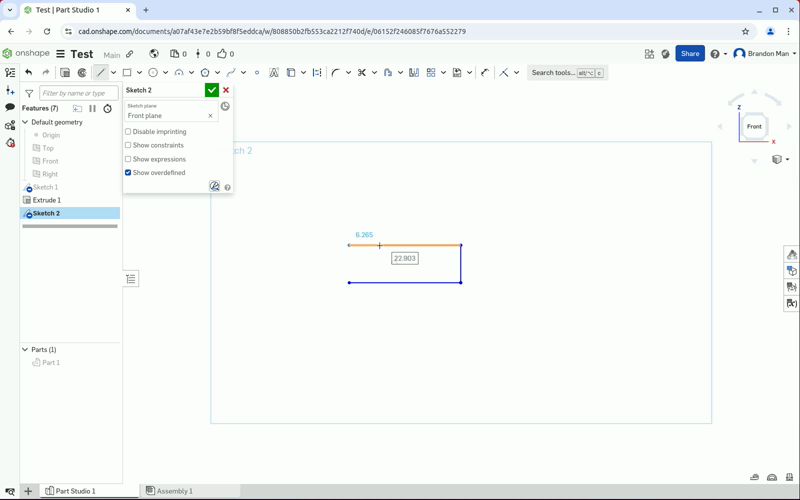
mouse_move(349, 282)
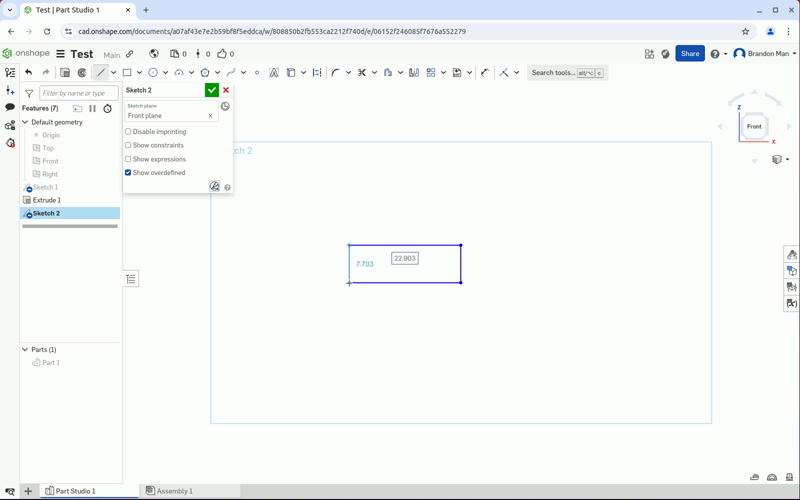
key_up(shift)
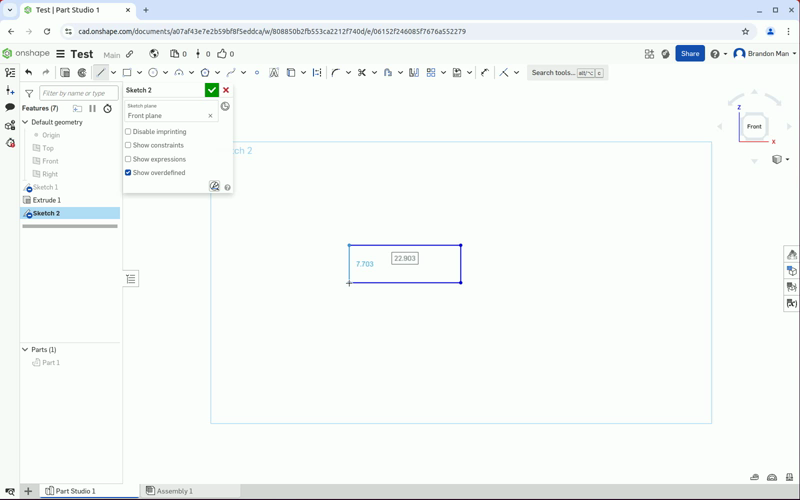
click(349, 282)
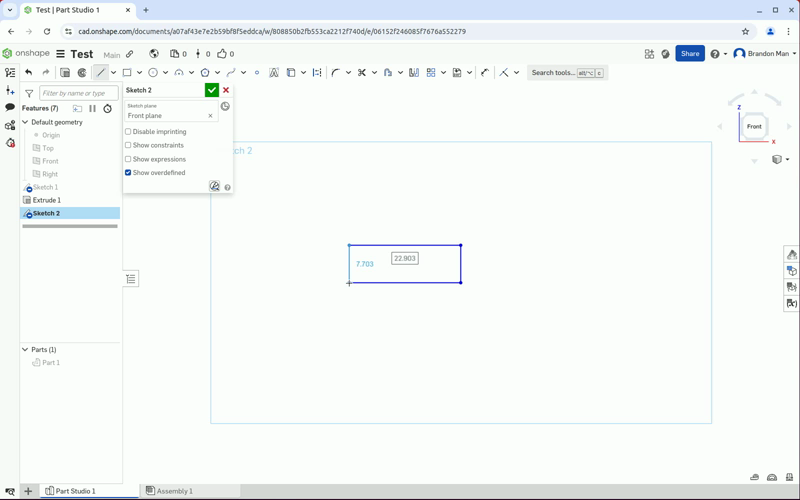
key(esc)
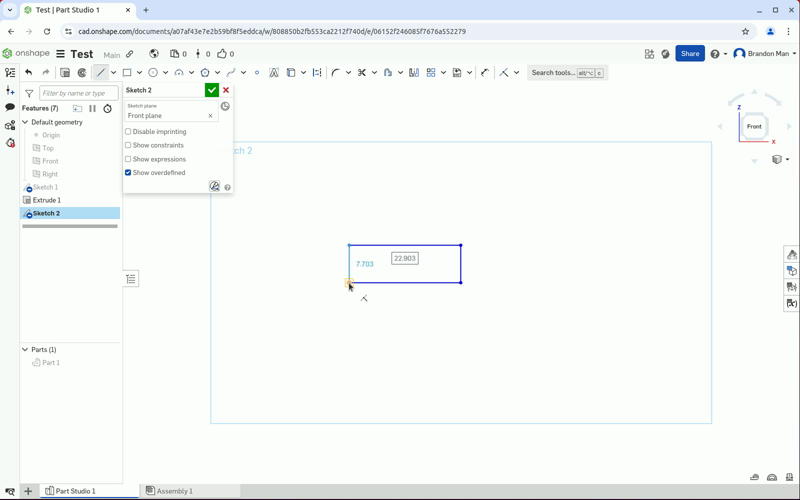
mouse_move(419, 255)
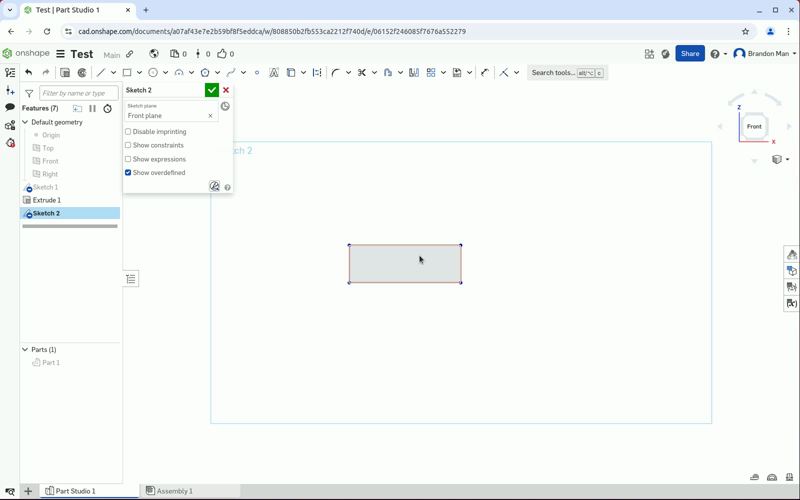
click(419, 255)
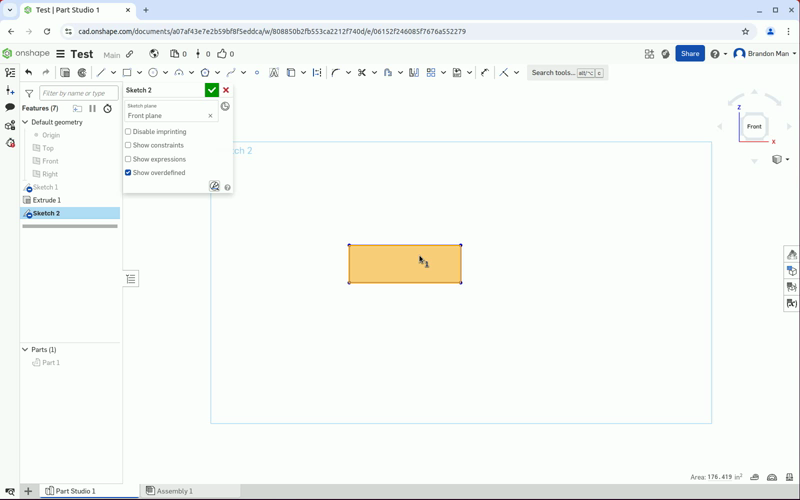
mouse_move(73, 352)
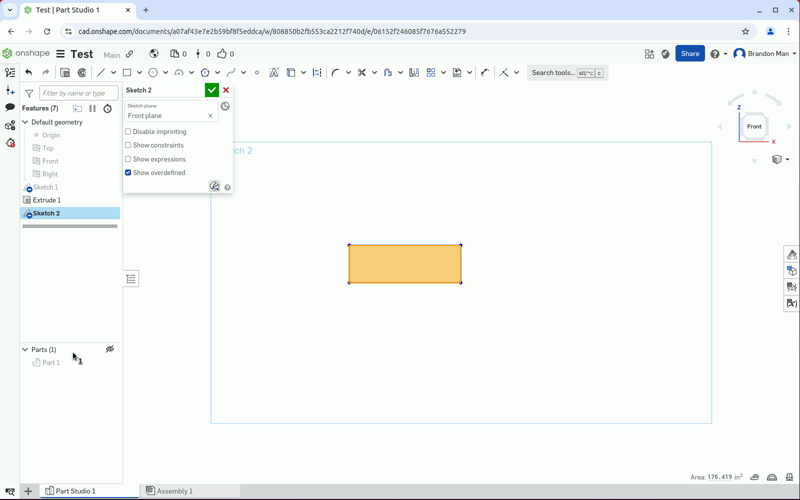
key(shift+y)
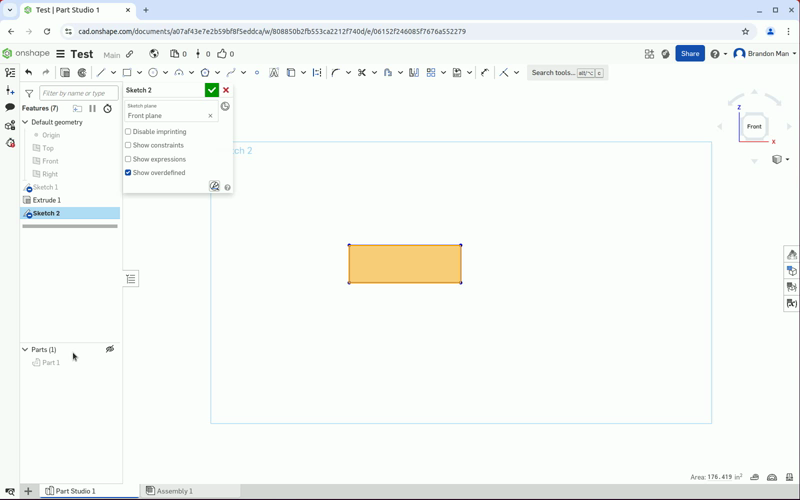
key(shift+e)
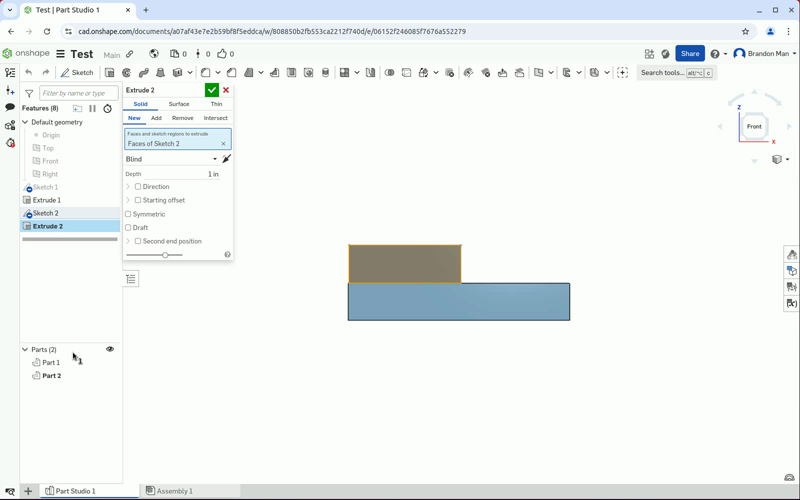
mouse_move(143, 106)
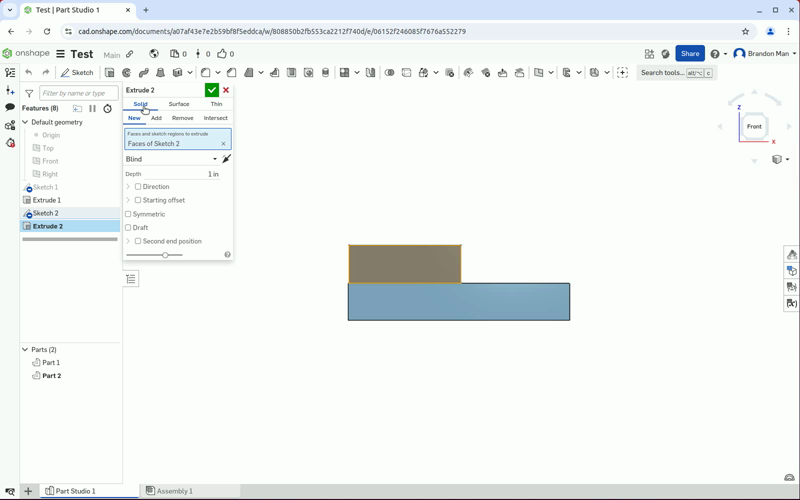
click(143, 106)
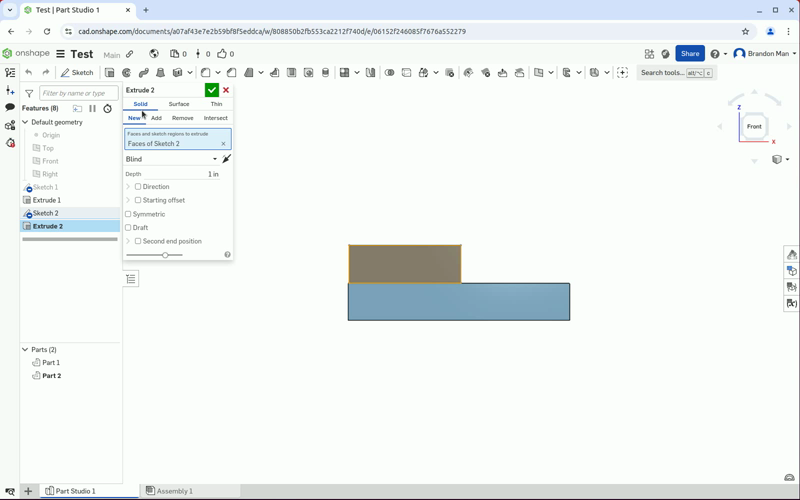
mouse_move(137, 120)
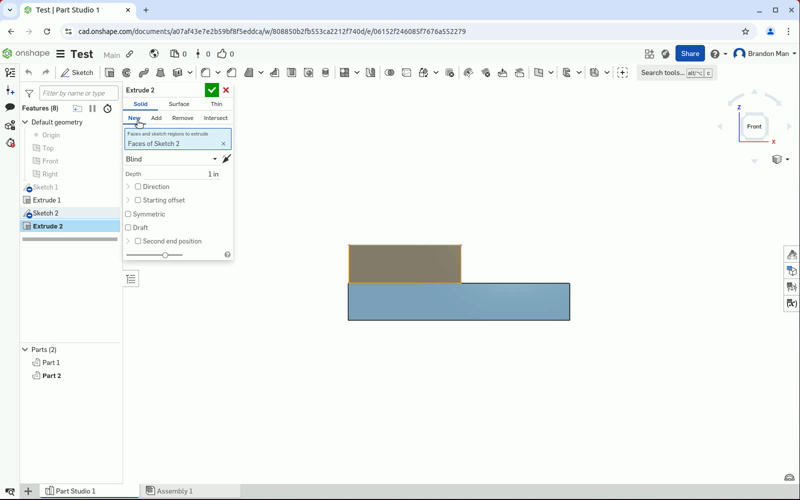
click(137, 120)
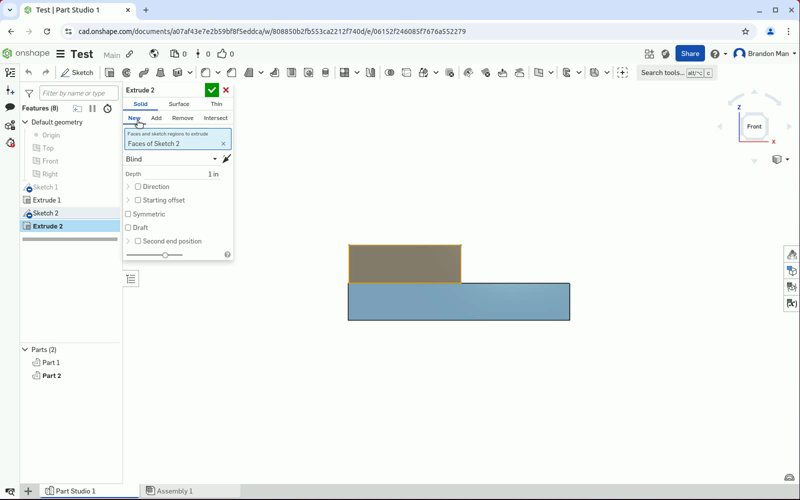
key(tab, 4)
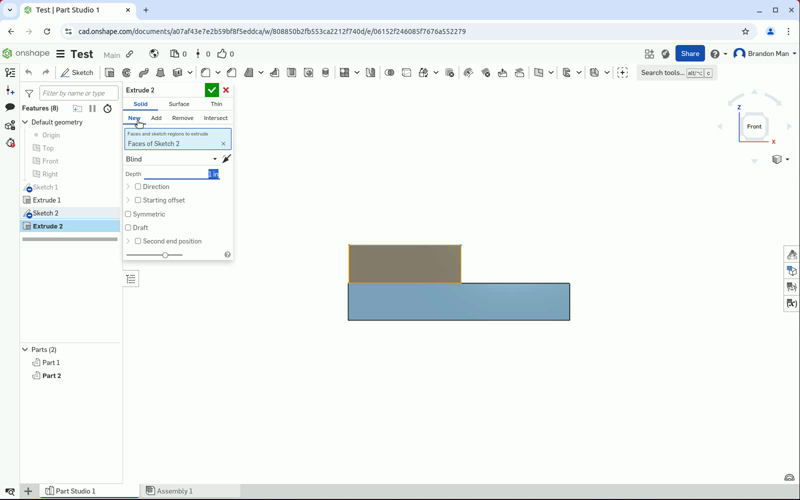
text(22.868)
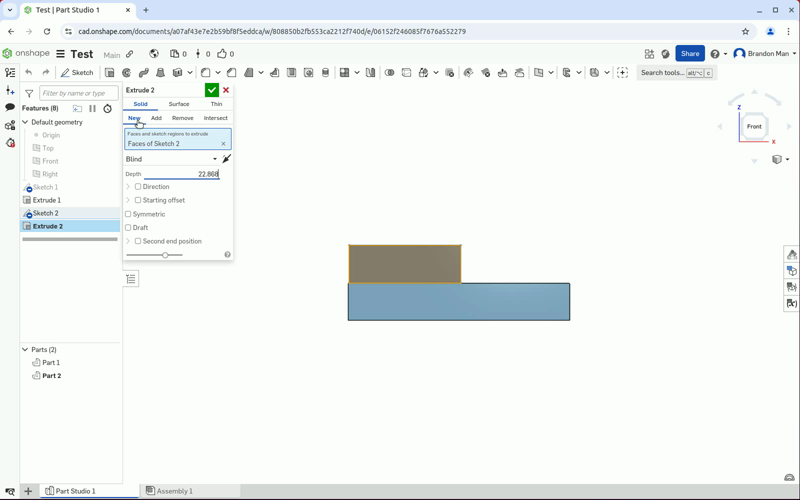
key(enter)
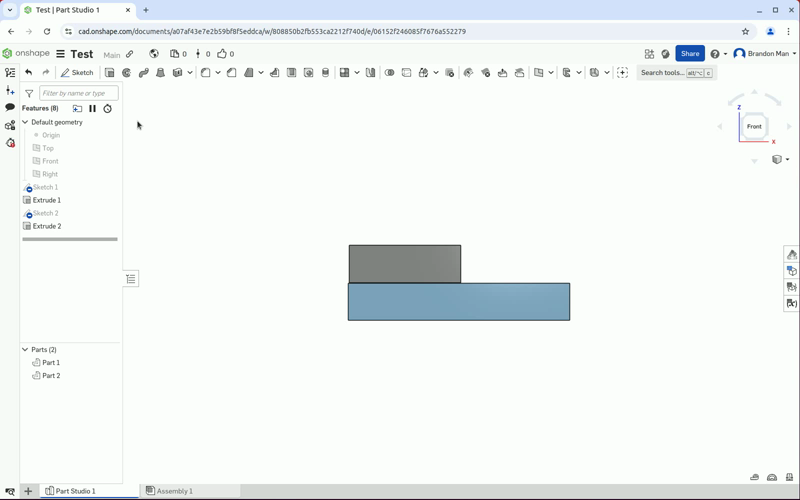
key(shift+h)
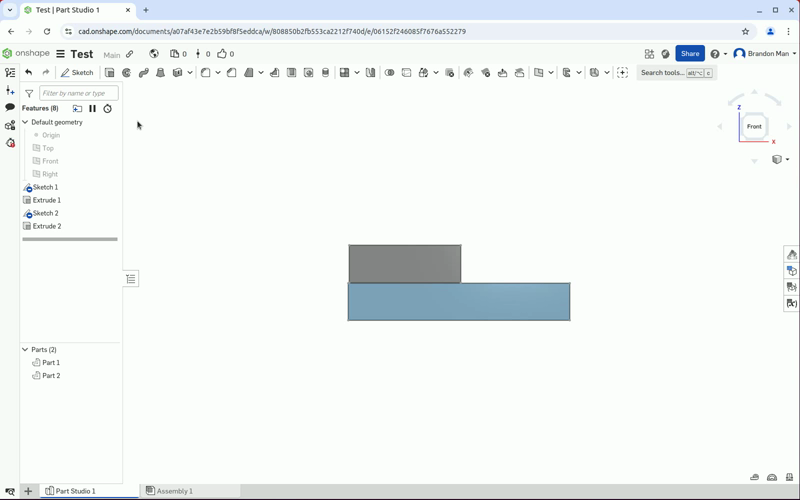
key(shift+h)
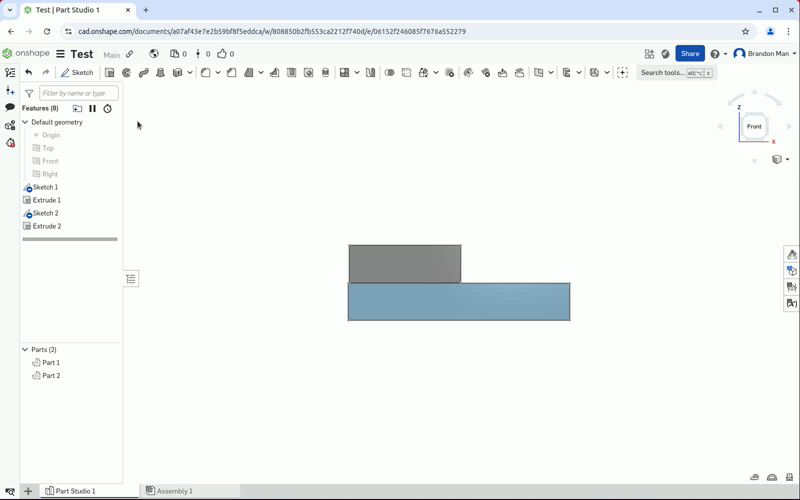
key(shift+7)
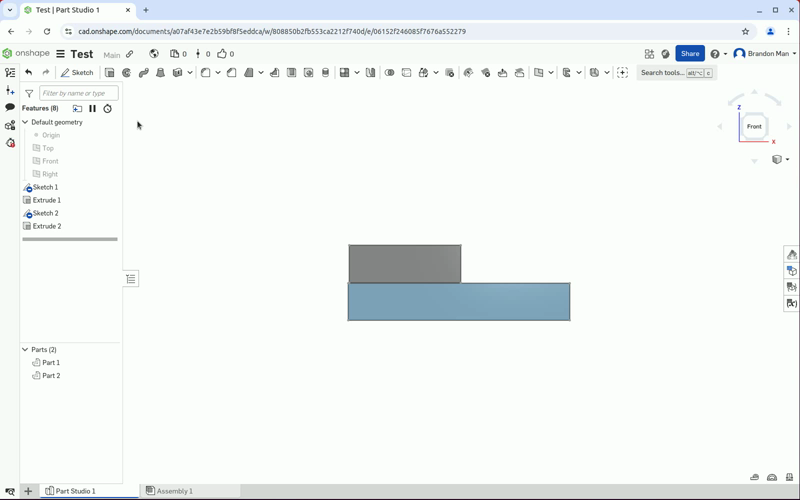
key(left, 2)
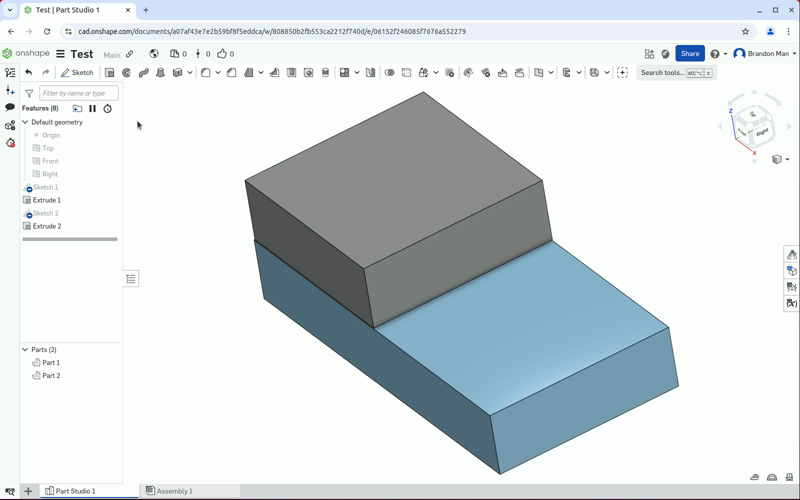
key(down, 2)
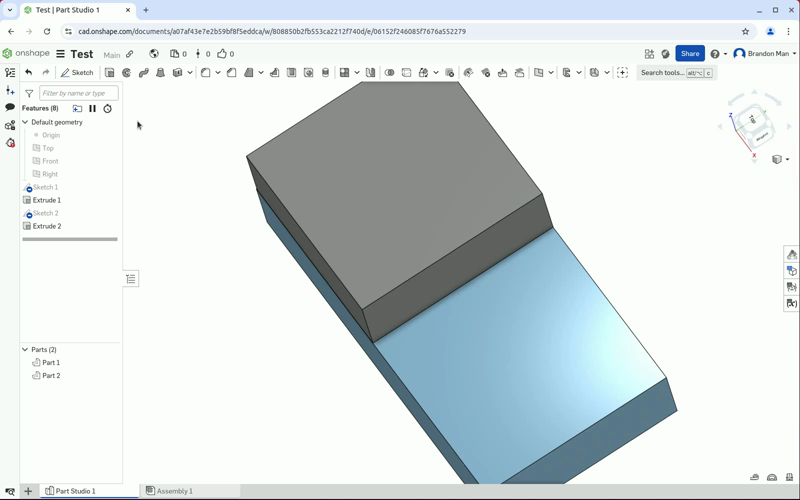
key(up, 2)
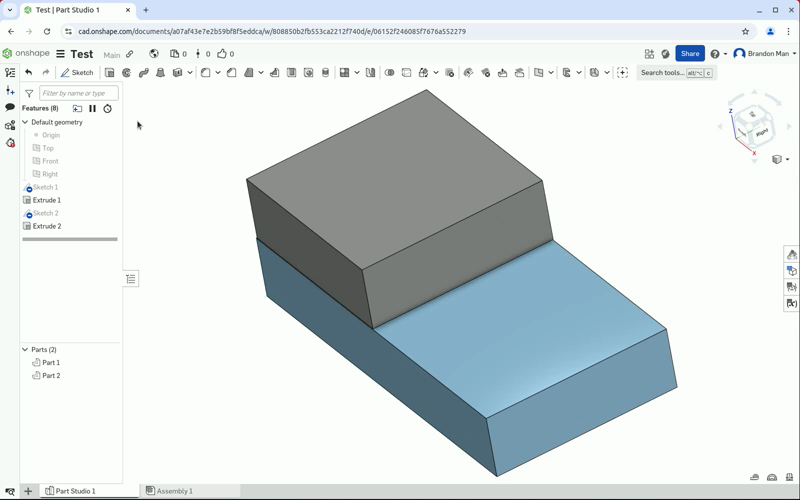
key(right, 2)
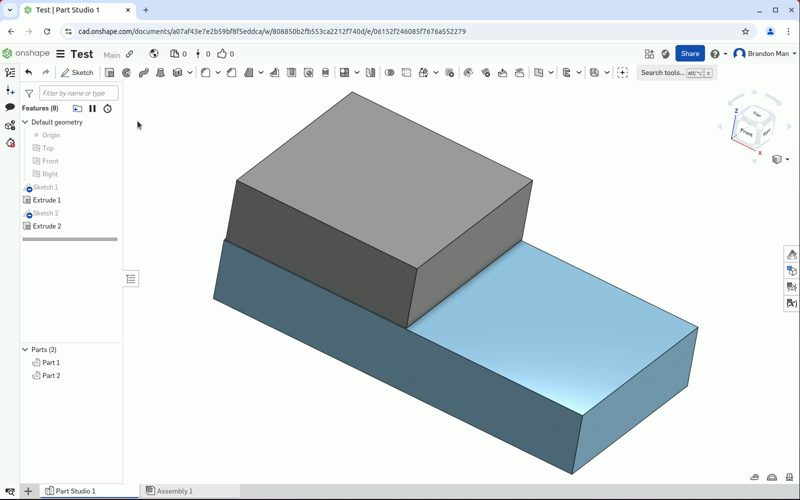
mouse_move(73, 189)
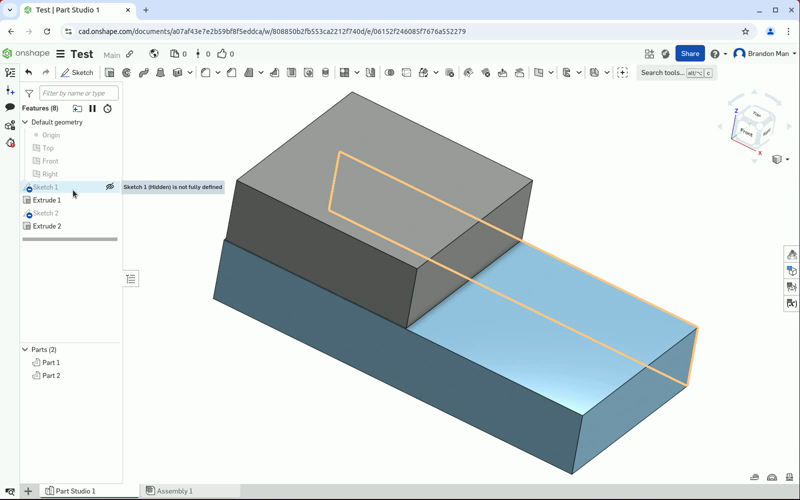
click(73, 189)